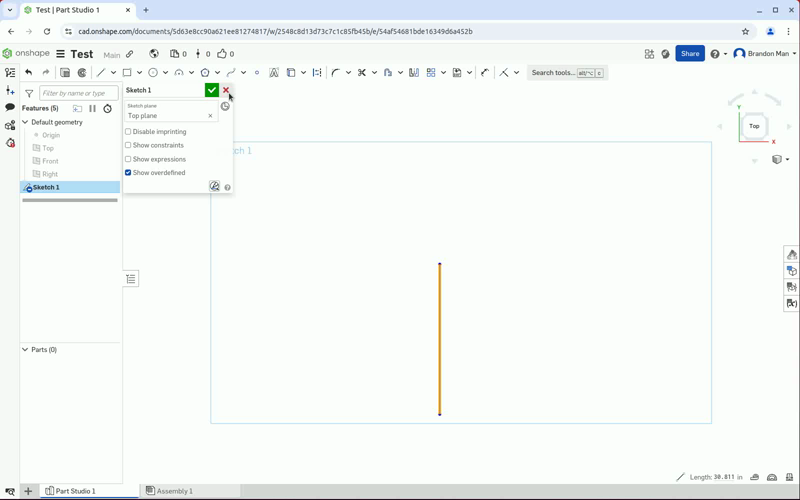
key(shift+h)
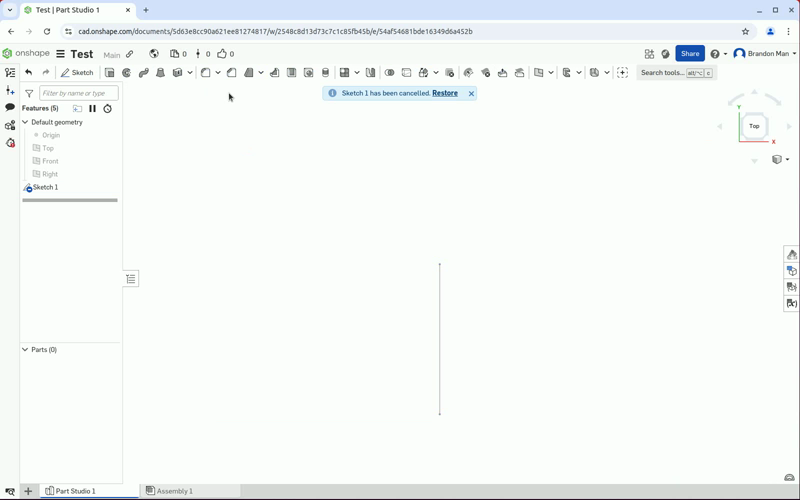
key(shift+s)
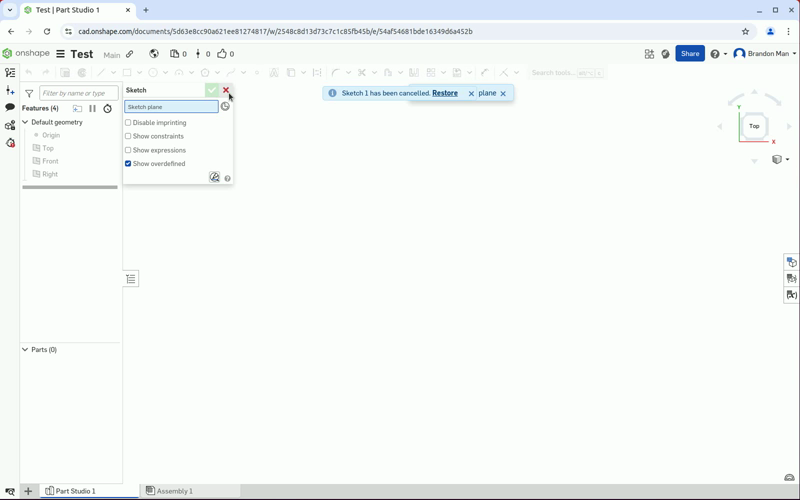
mouse_move(73, 150)
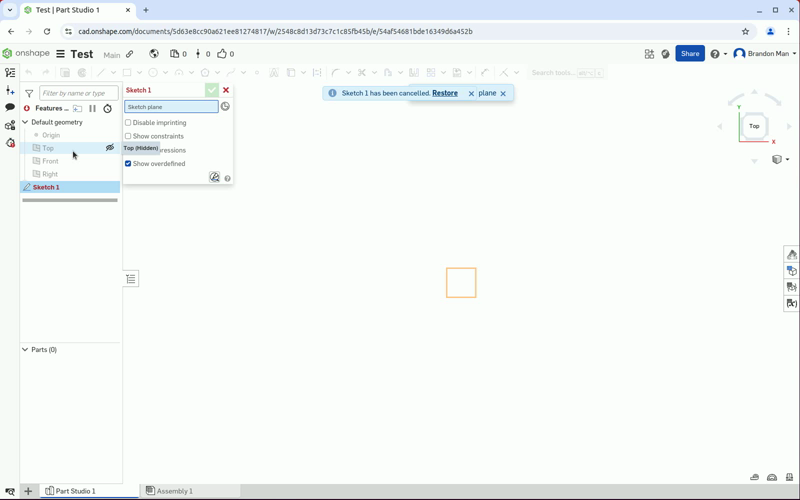
click(73, 150)
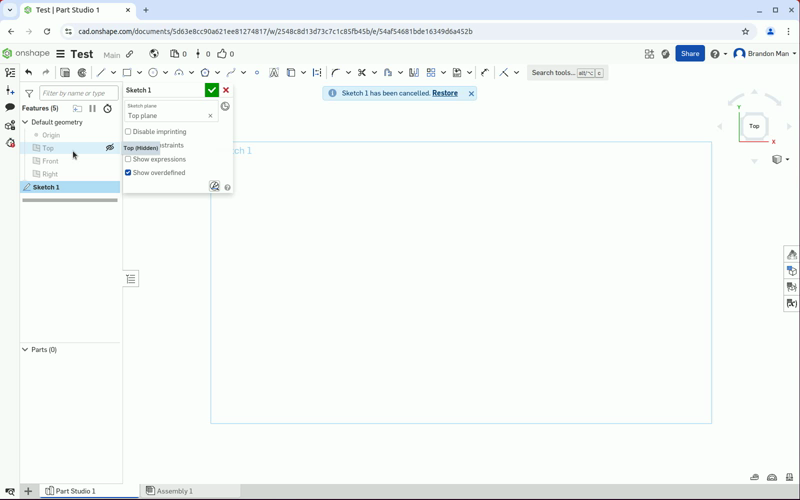
mouse_move(73, 352)
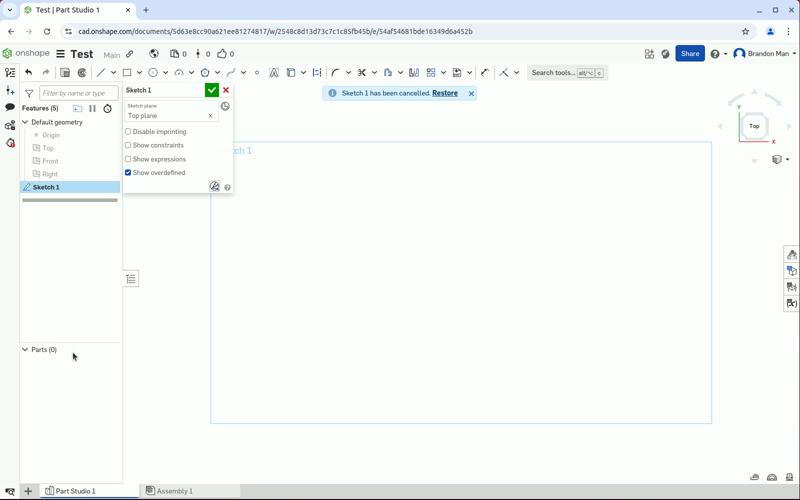
key(y)
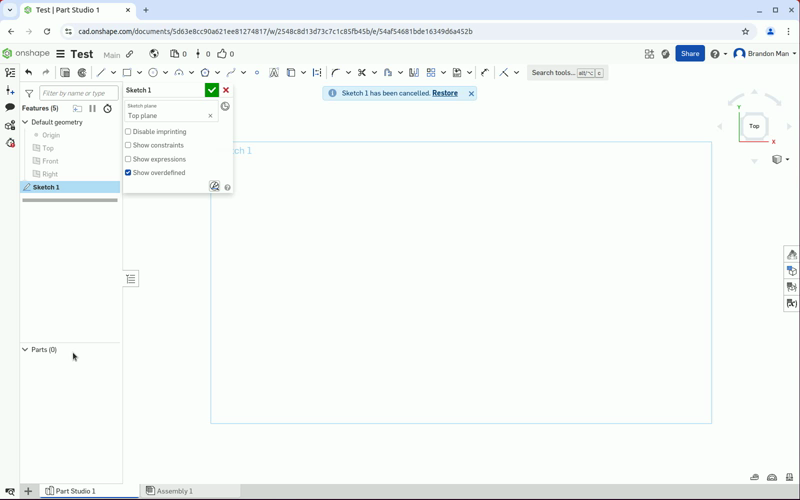
key(l)
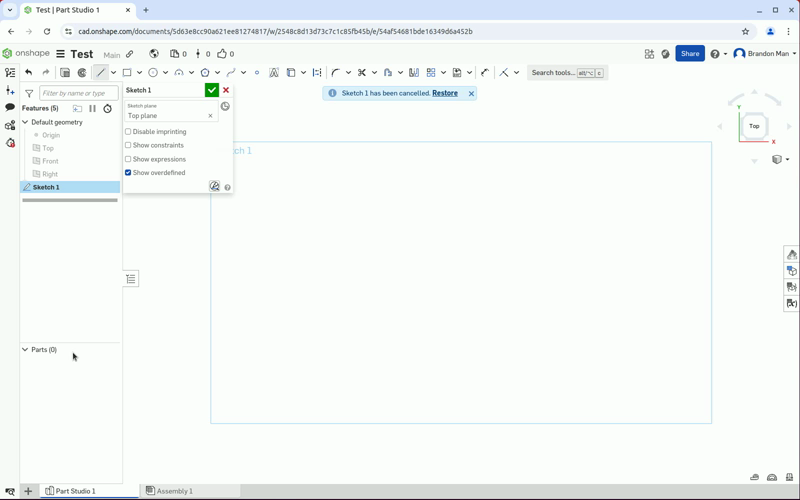
key_down(shift)
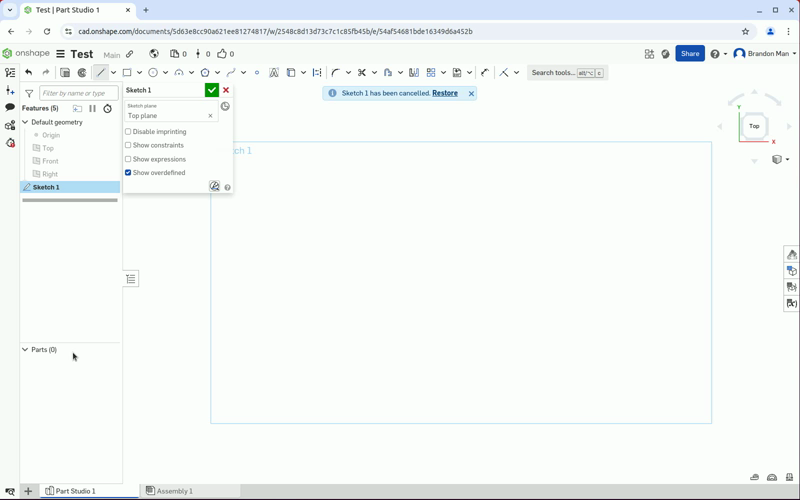
mouse_move(378, 327)
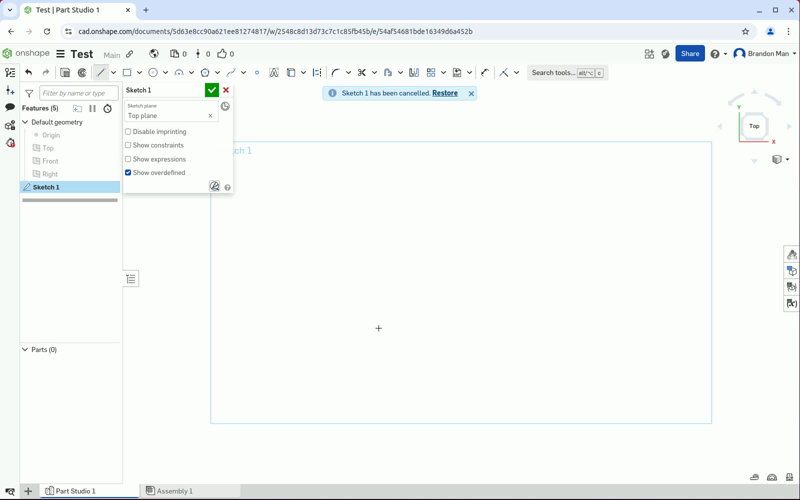
click(378, 327)
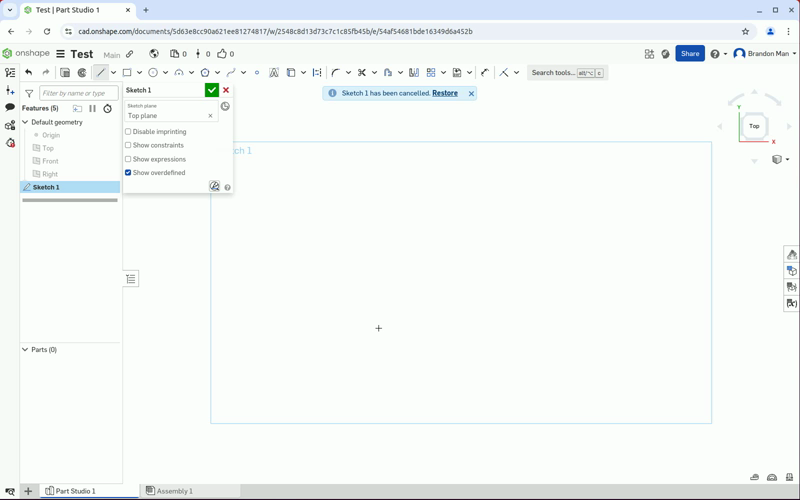
key_up(shift)
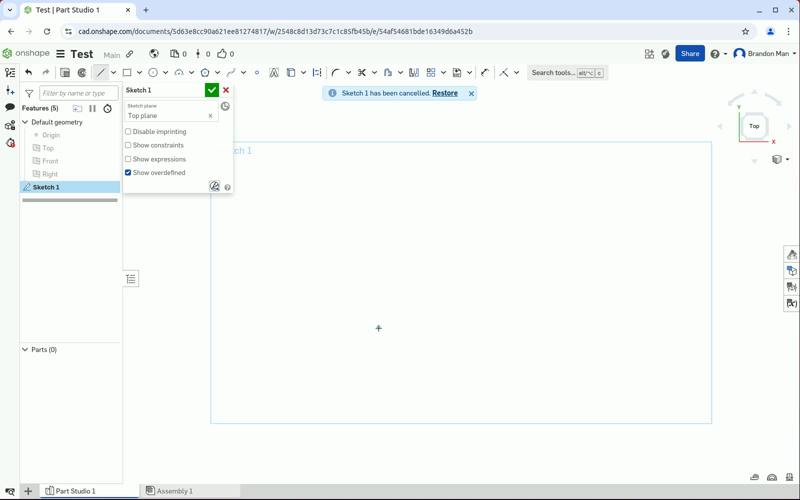
key_down(shift)
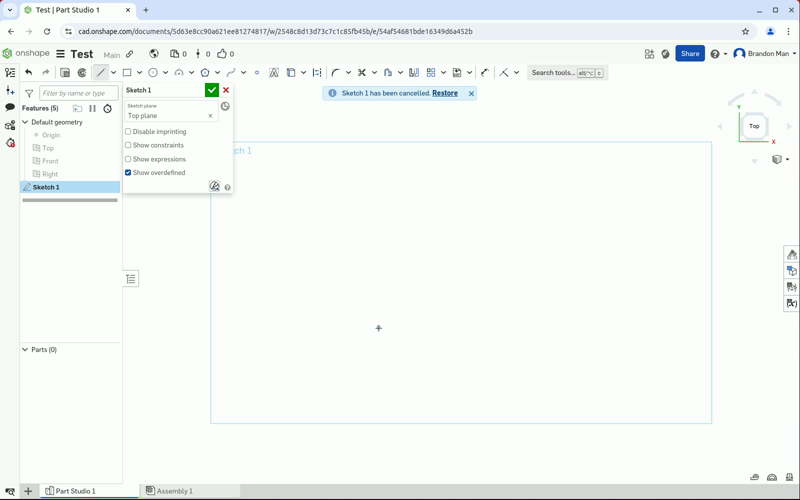
mouse_move(543, 327)
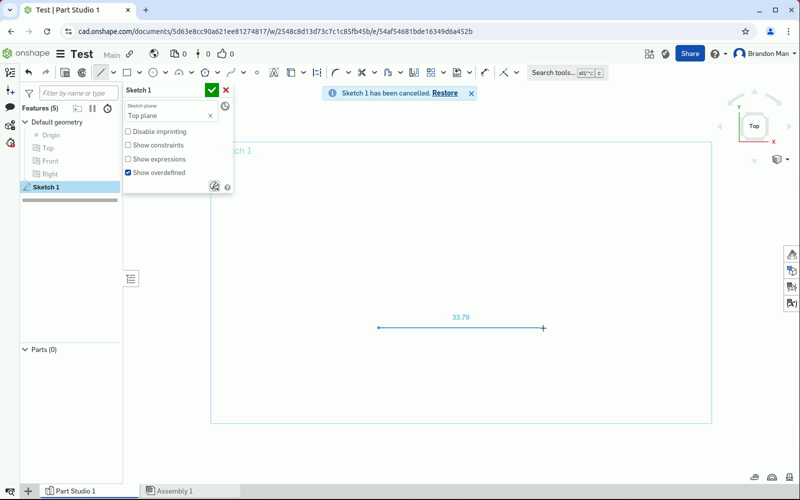
click(543, 327)
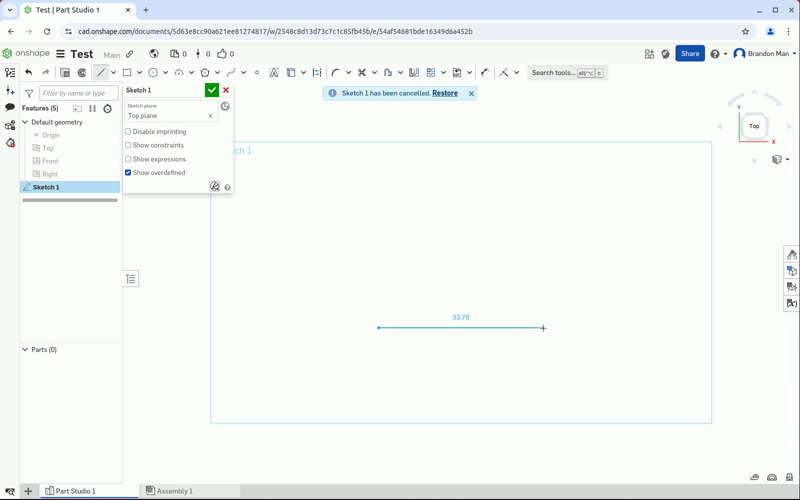
key_up(shift)
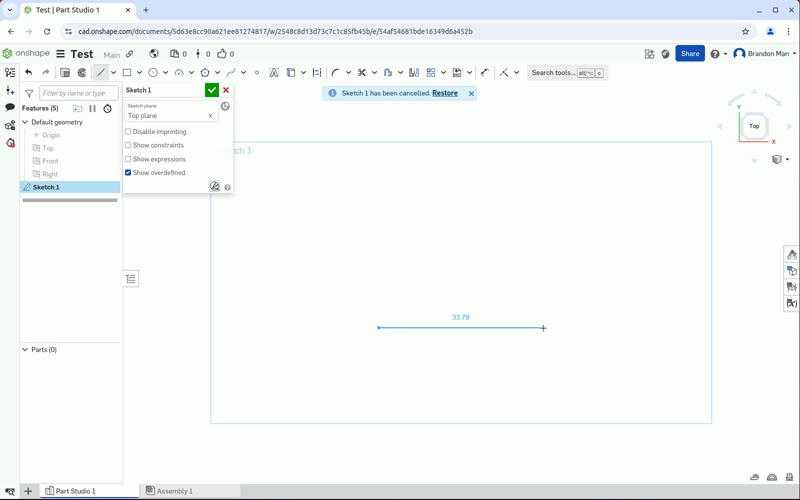
key_down(shift)
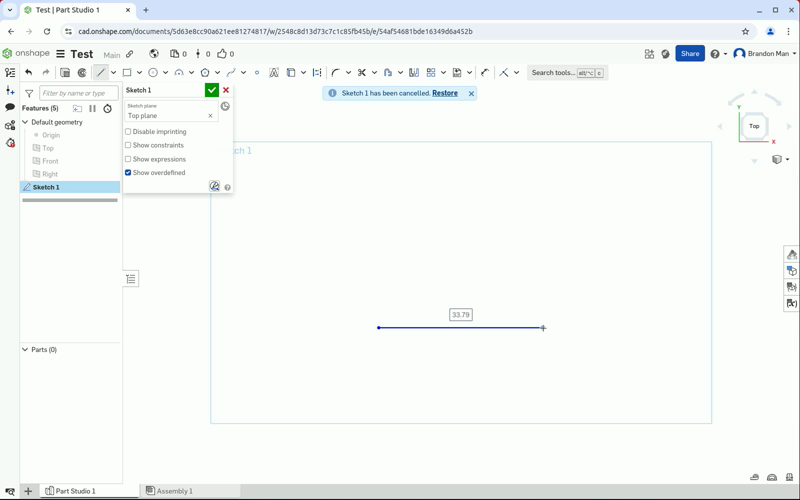
mouse_move(543, 237)
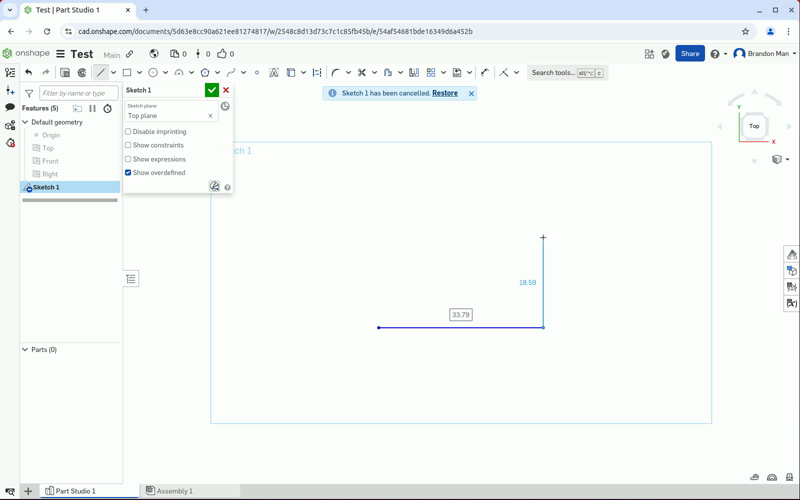
click(543, 237)
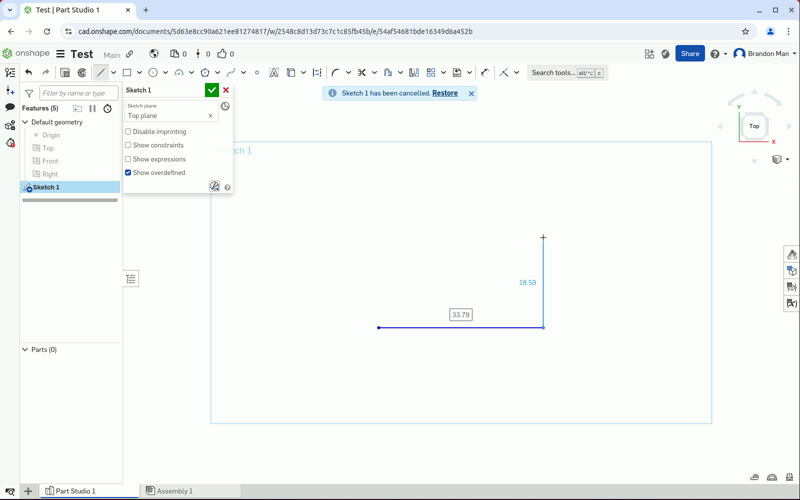
key_up(shift)
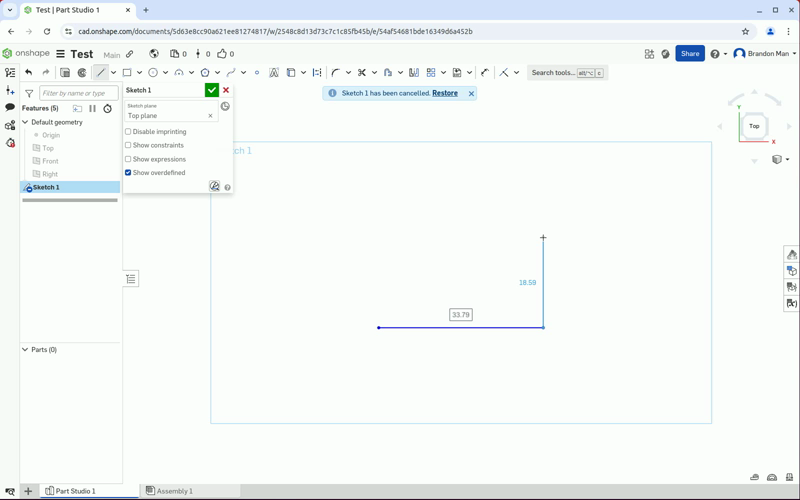
key_down(shift)
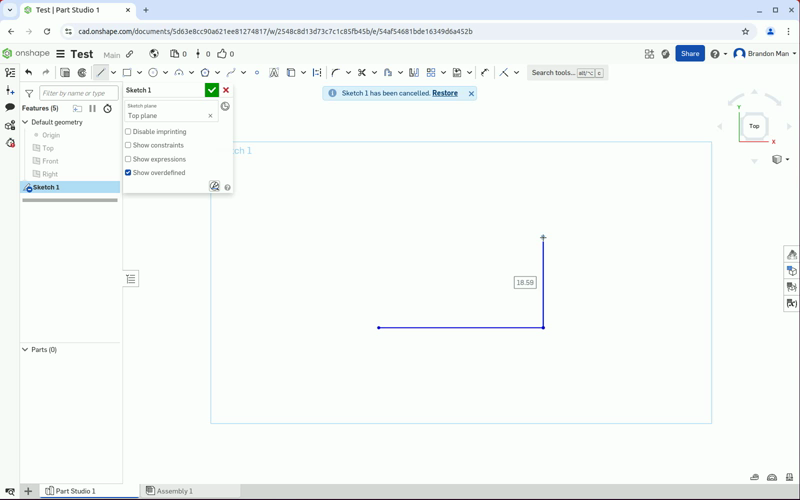
mouse_move(378, 237)
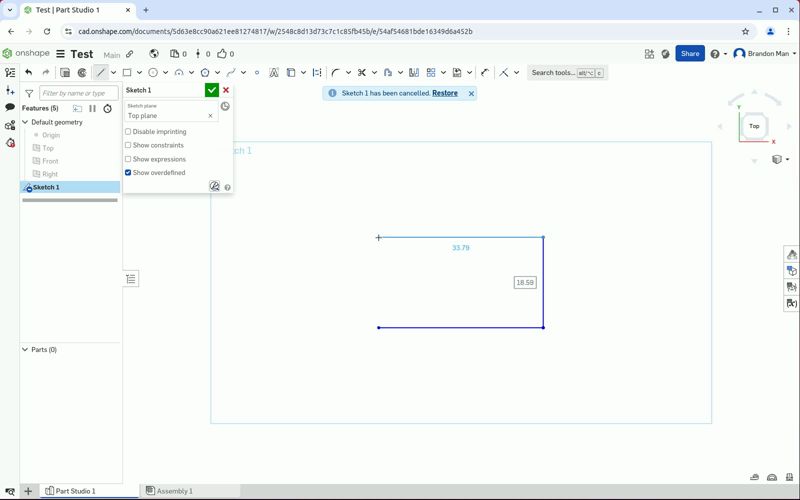
click(378, 237)
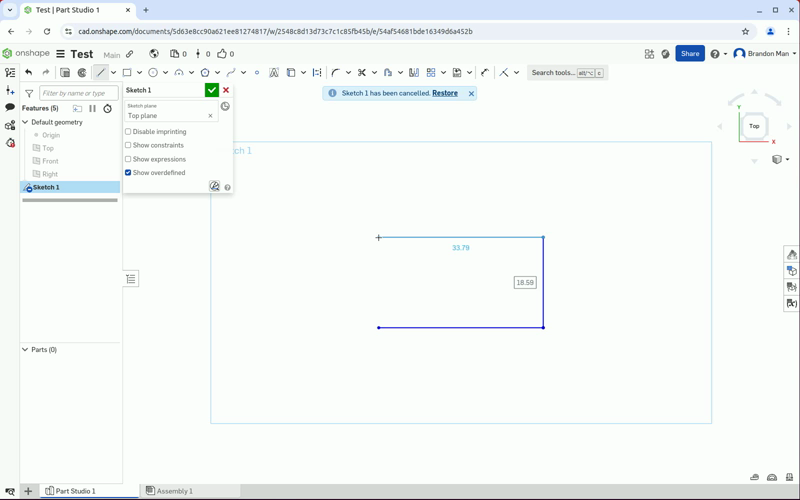
key_up(shift)
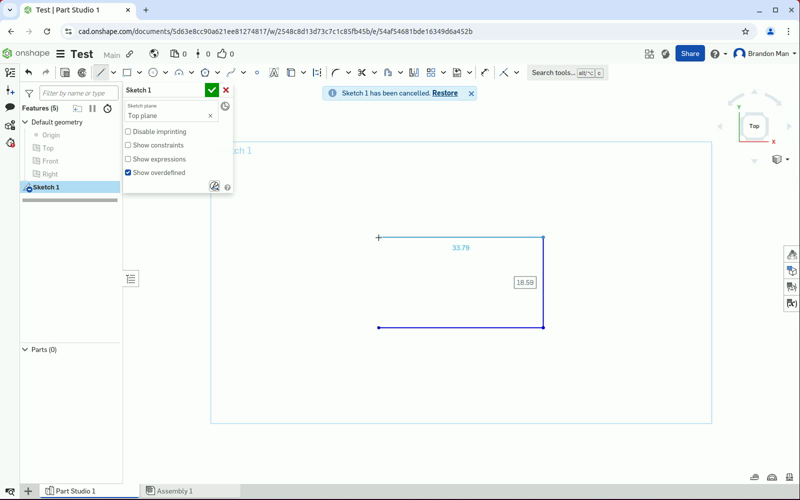
key_down(shift)
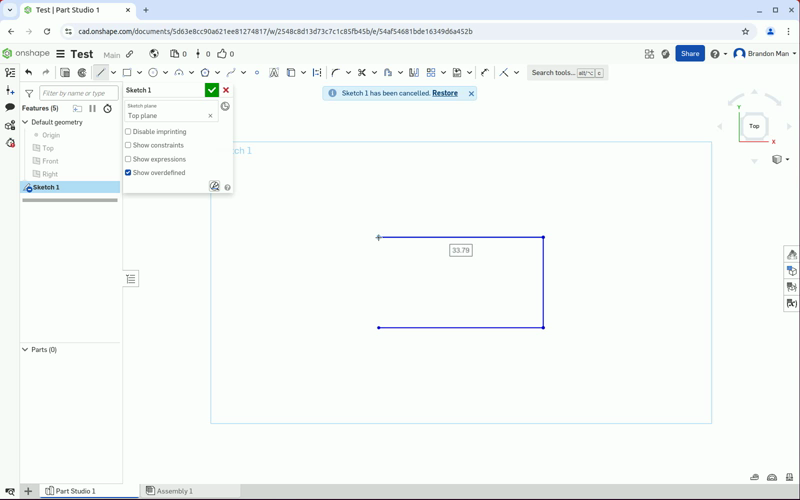
mouse_move(378, 327)
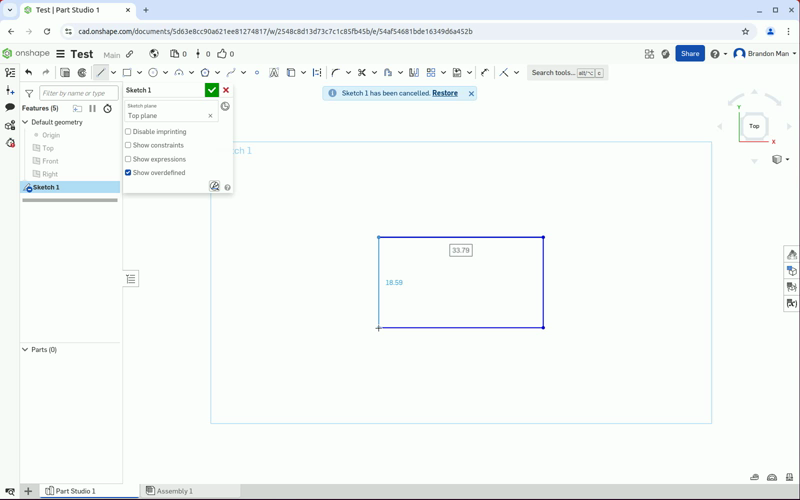
key_up(shift)
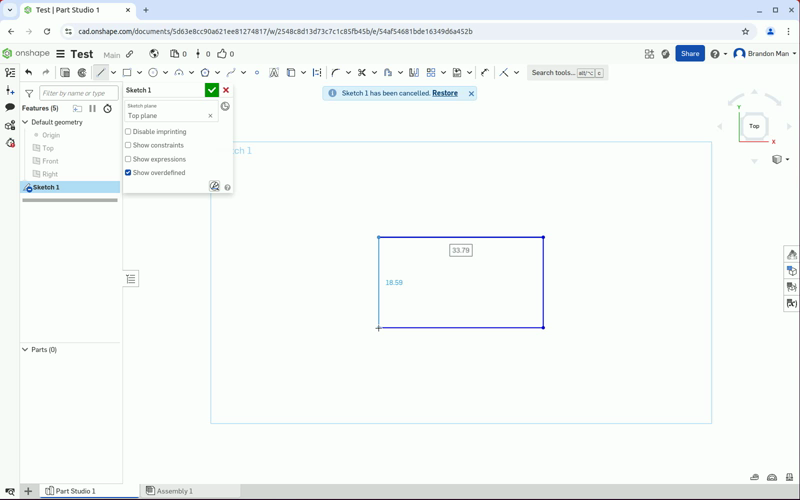
click(378, 327)
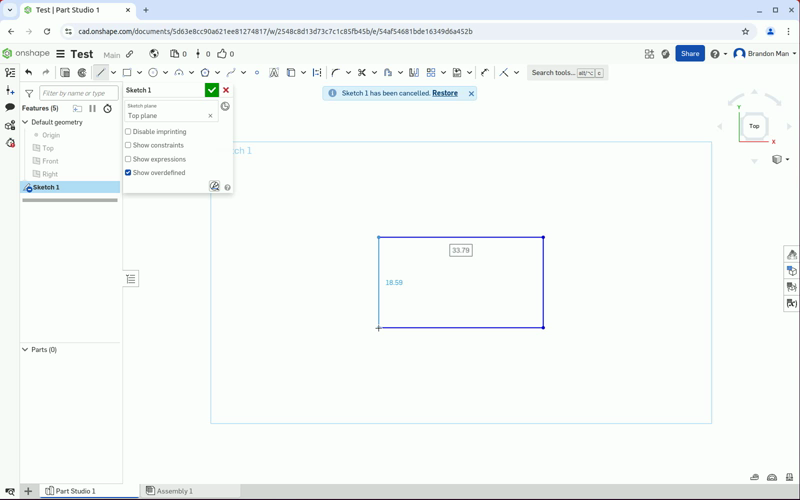
key(esc)
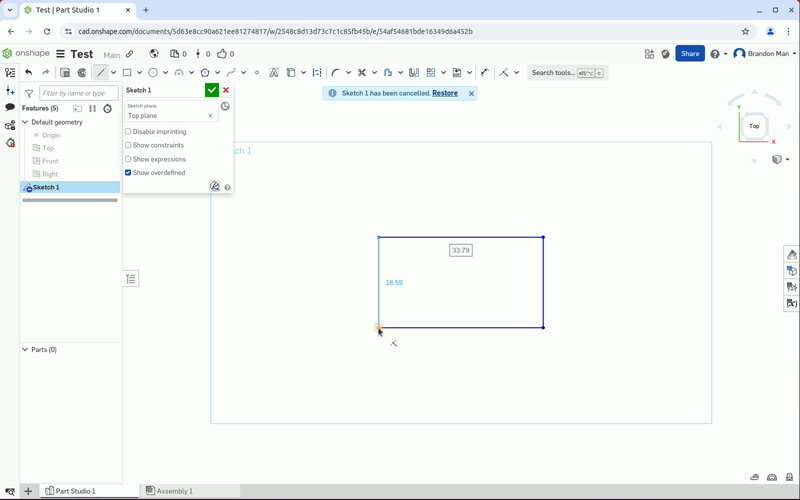
key(l)
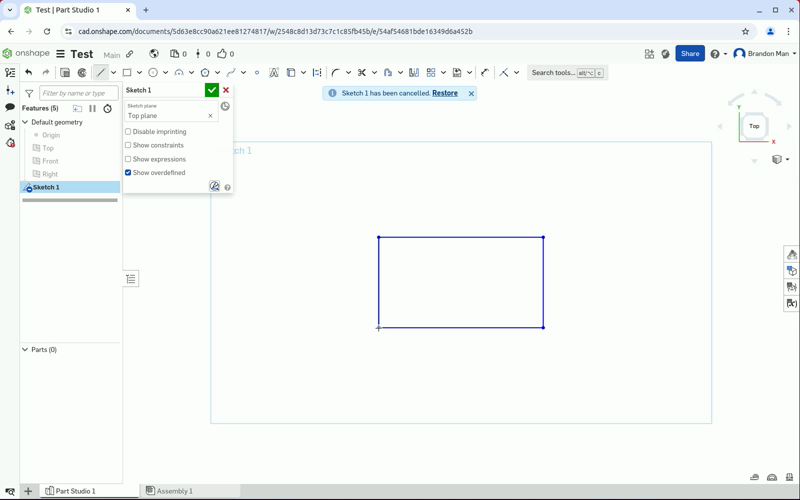
key_down(shift)
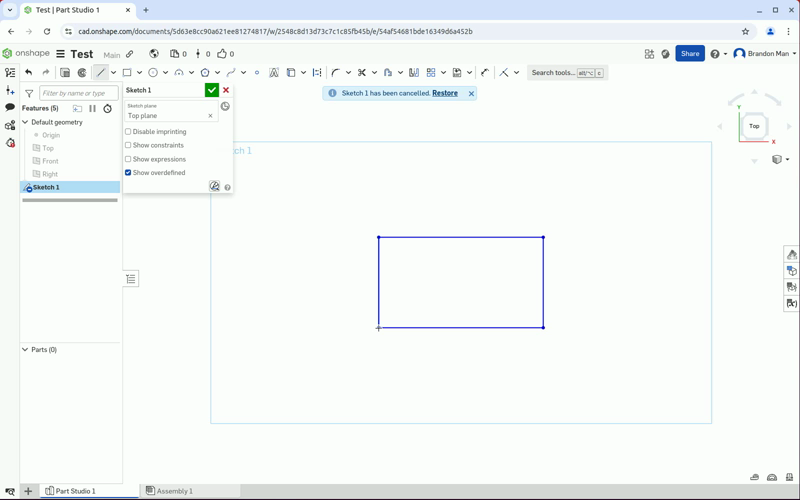
mouse_move(385, 320)
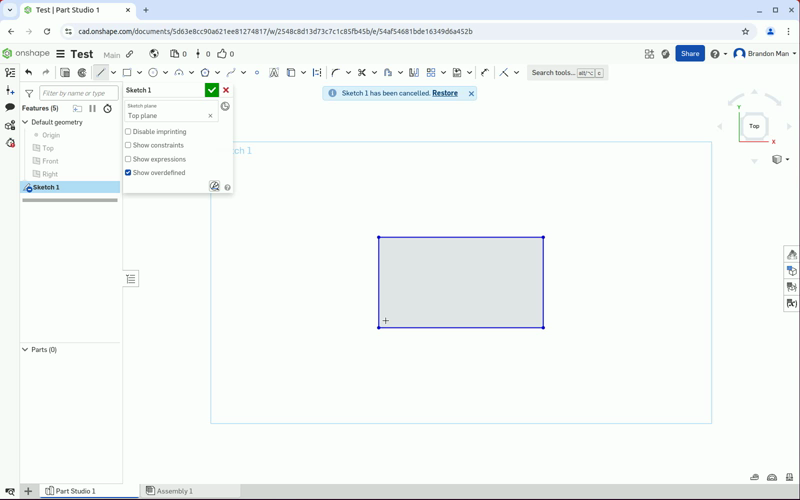
click(385, 320)
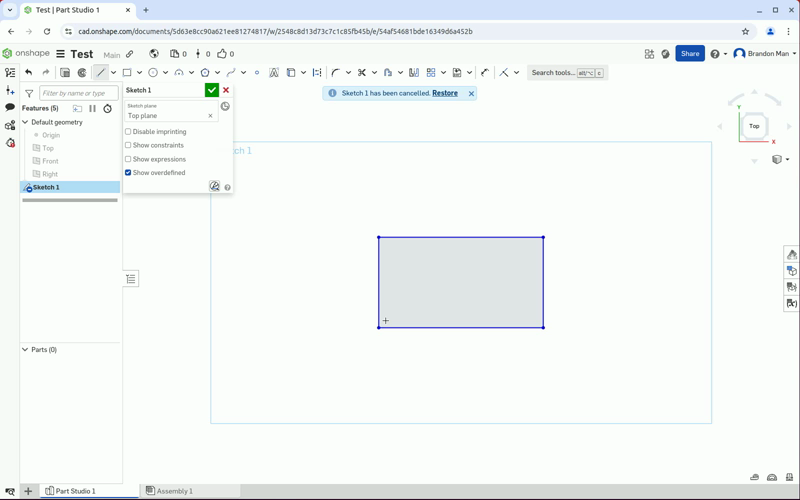
key_up(shift)
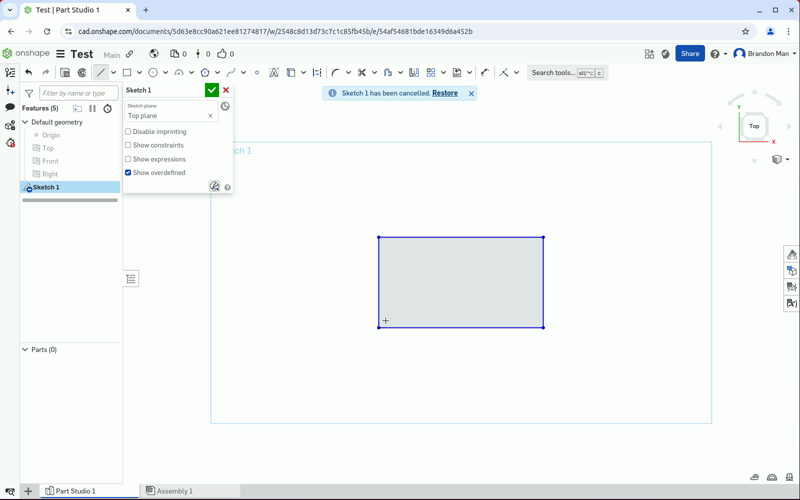
key_down(shift)
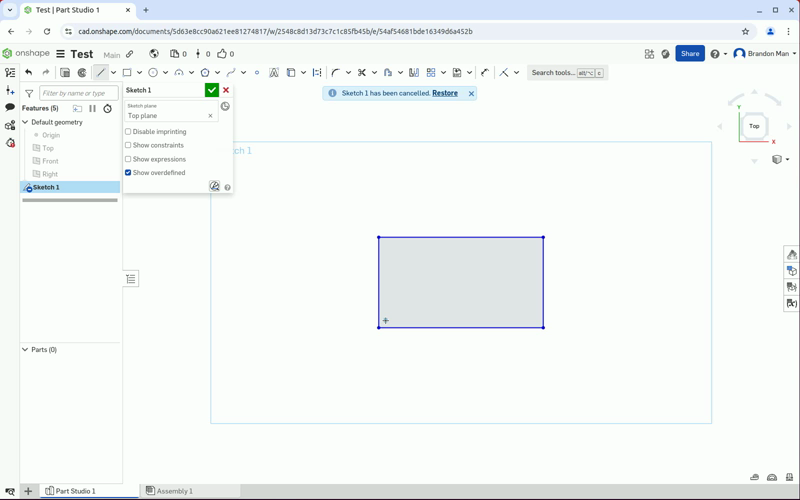
mouse_move(536, 320)
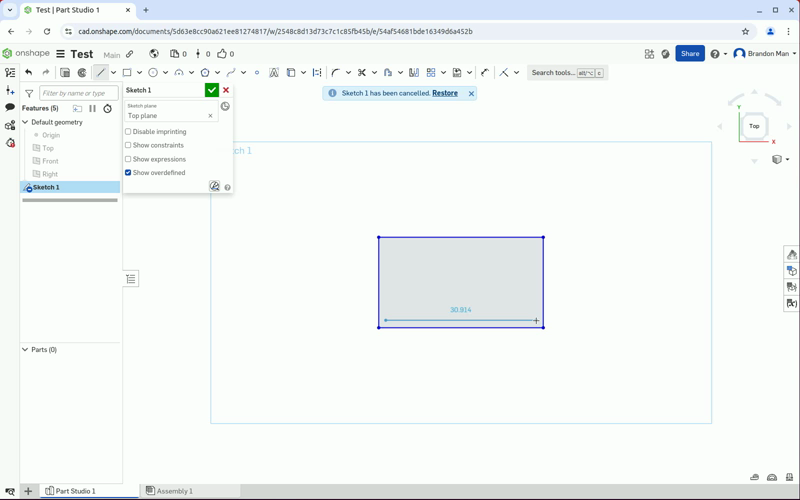
click(536, 320)
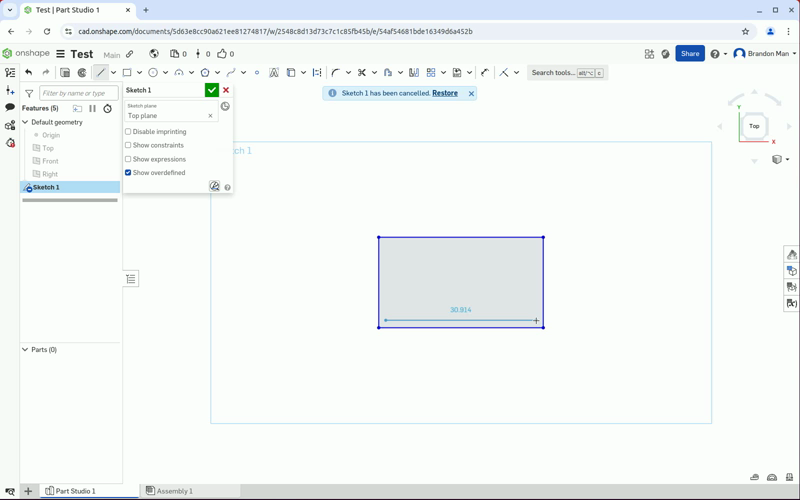
key_up(shift)
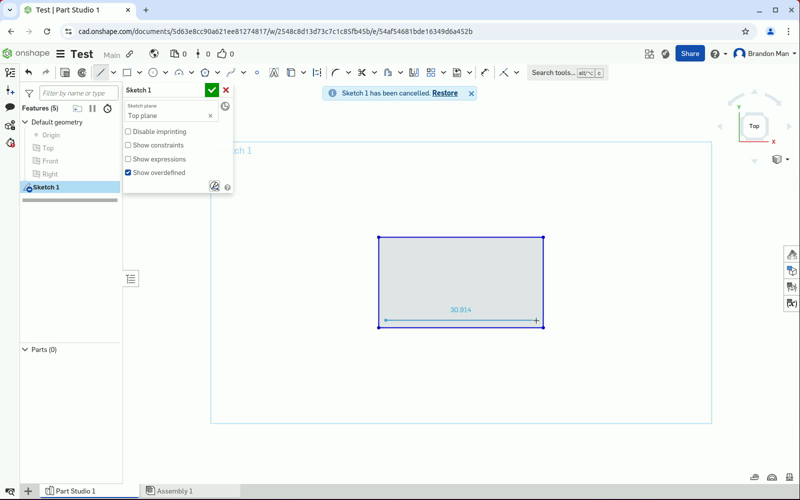
key_down(shift)
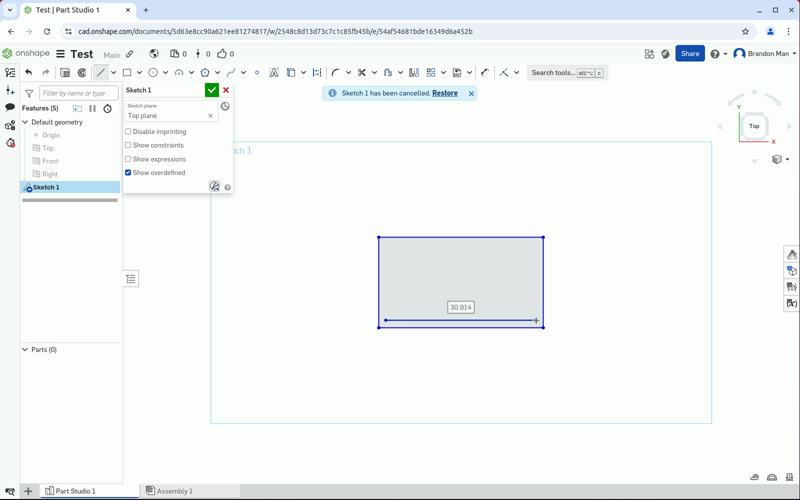
mouse_move(536, 244)
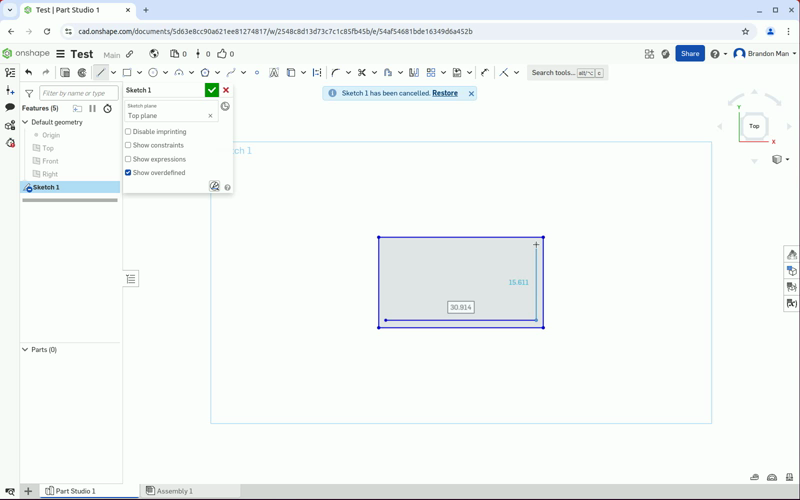
click(536, 244)
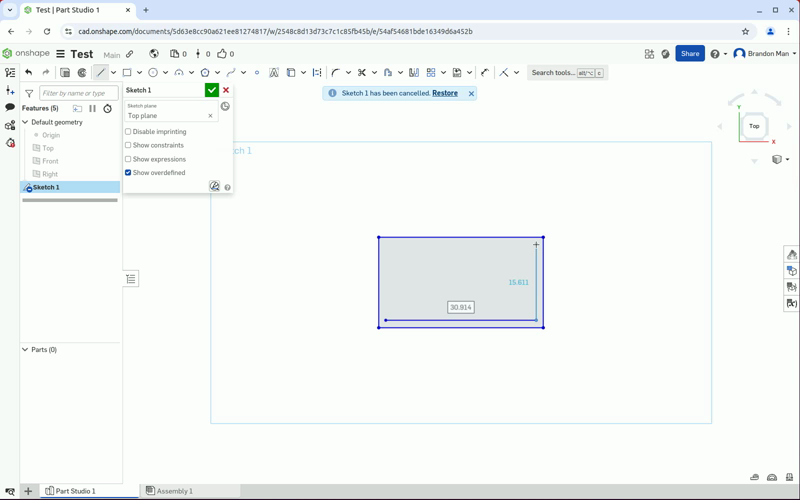
key_up(shift)
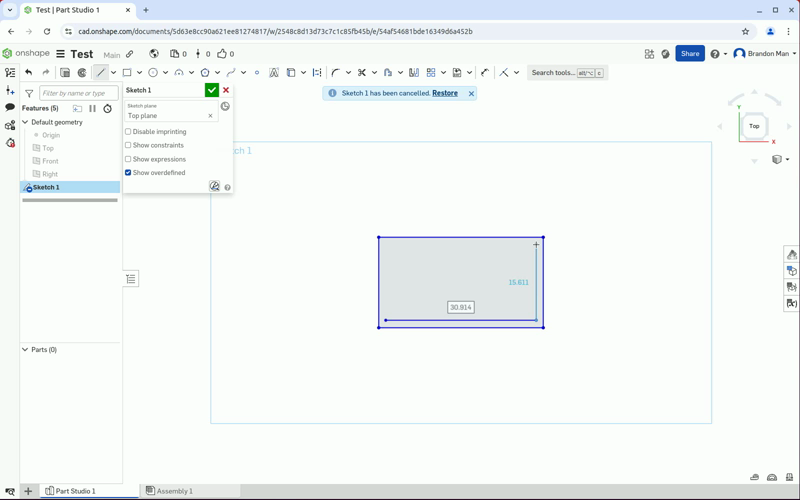
key_down(shift)
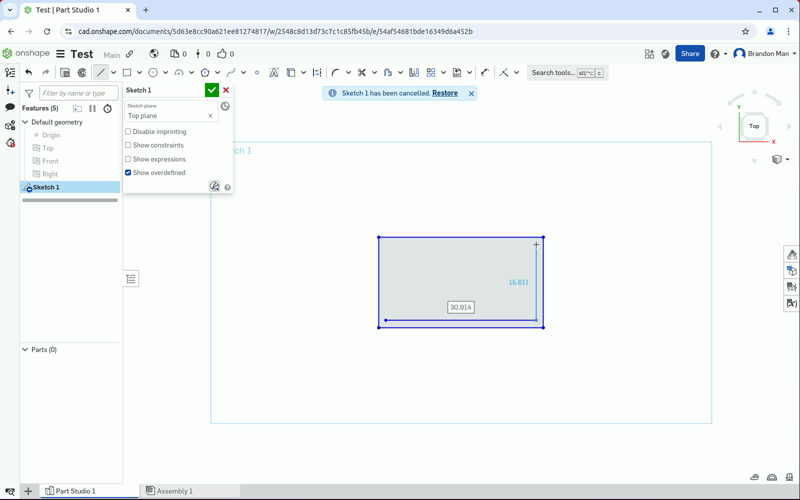
mouse_move(385, 244)
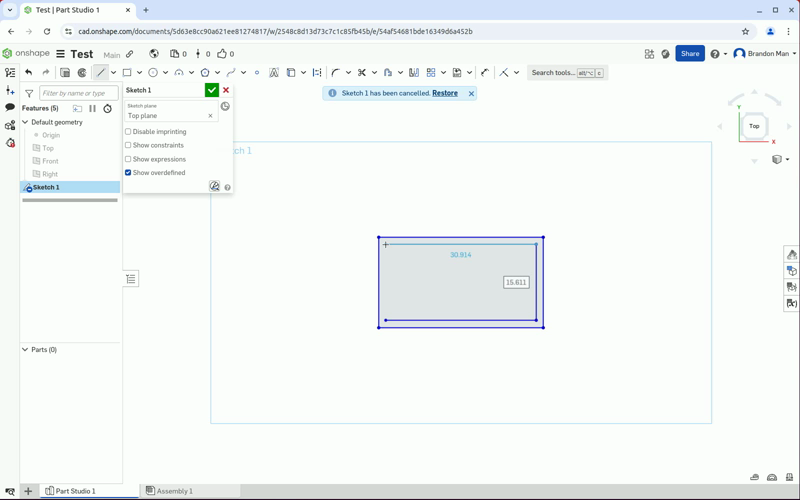
click(385, 244)
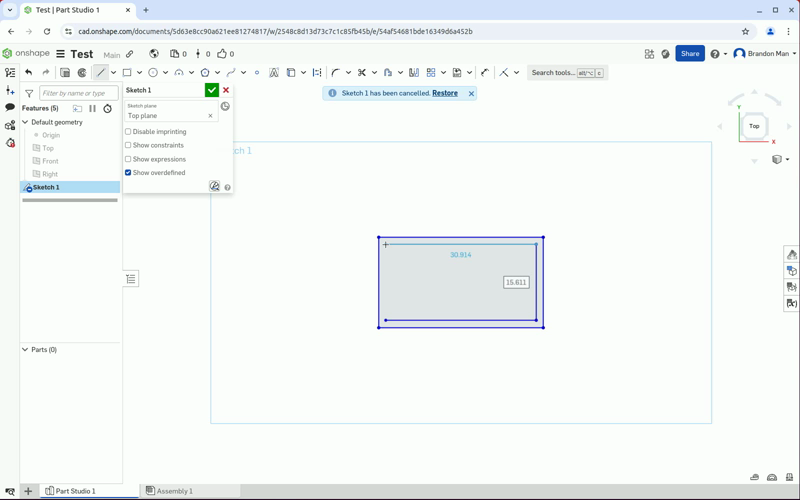
key_up(shift)
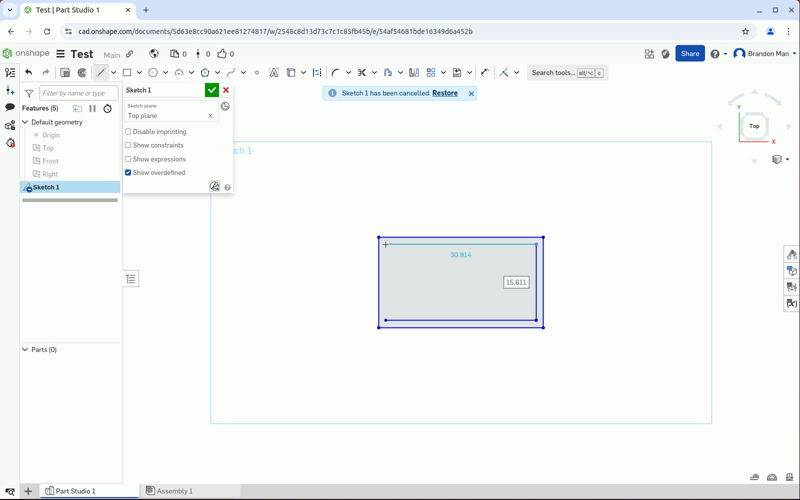
key_down(shift)
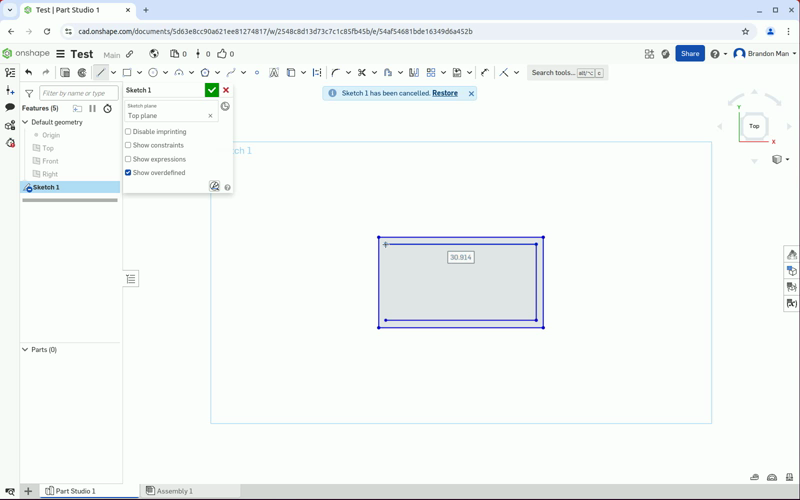
mouse_move(385, 320)
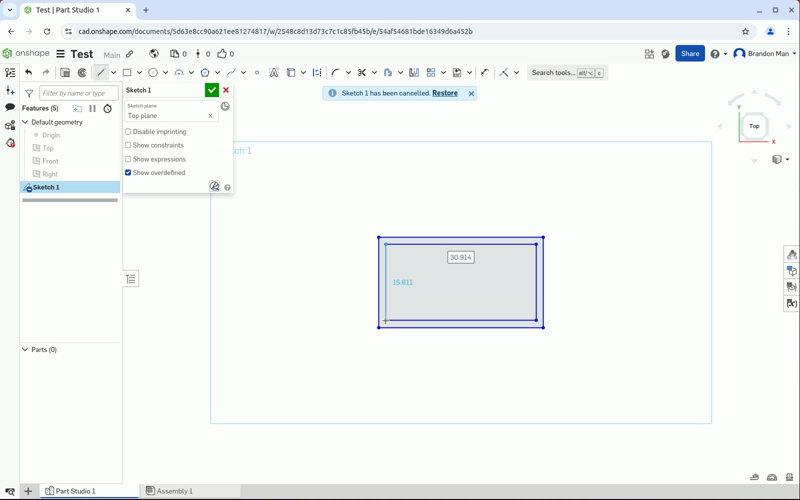
key_up(shift)
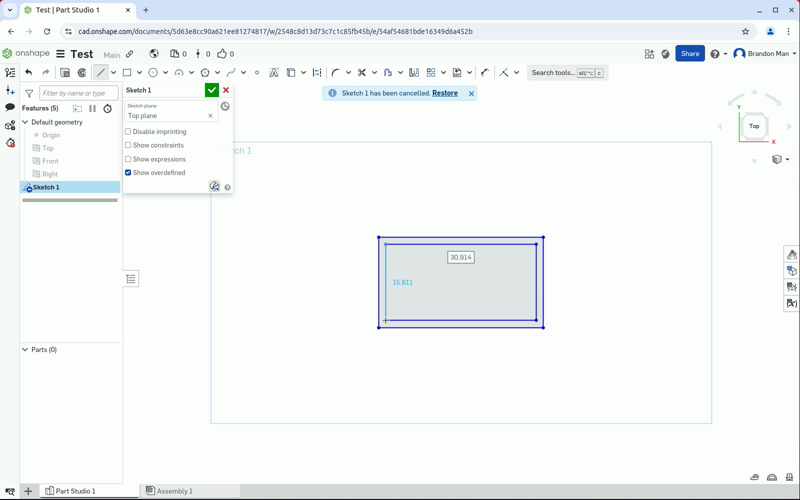
click(385, 320)
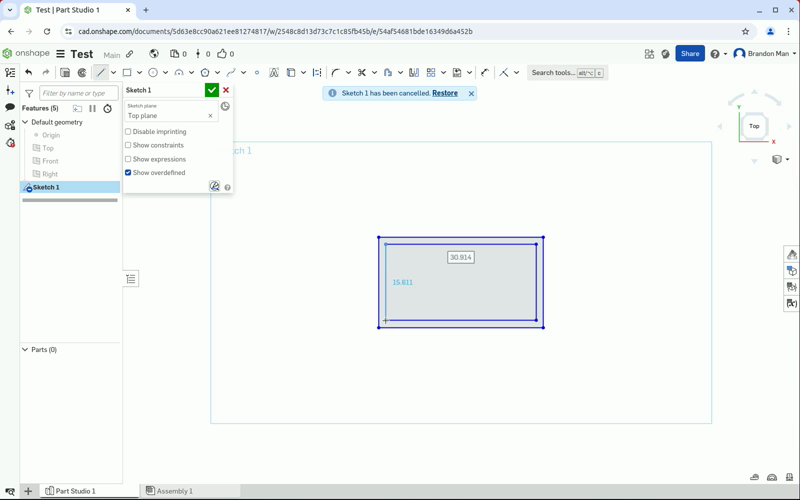
key(esc)
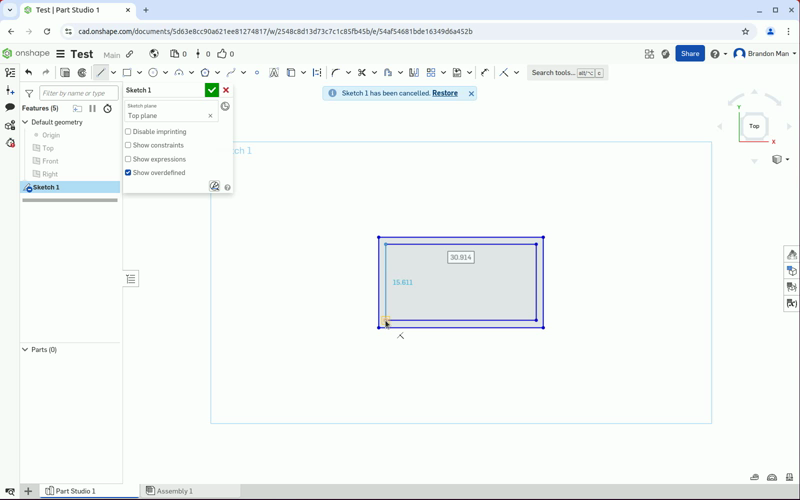
mouse_move(538, 247)
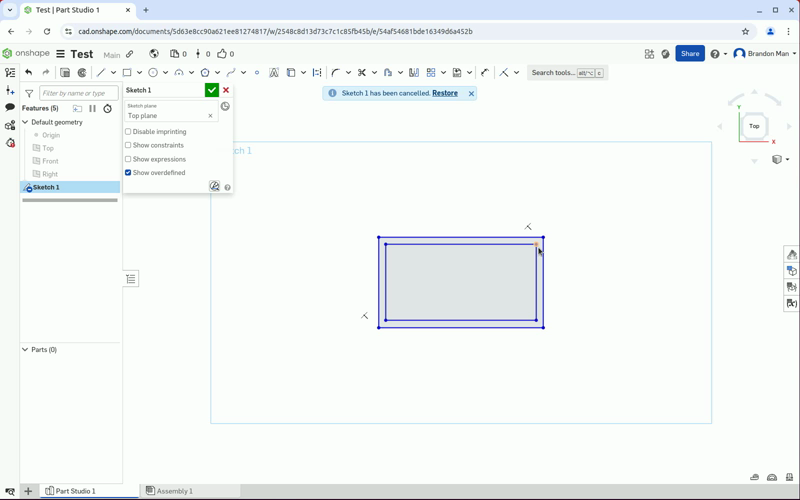
click(538, 247)
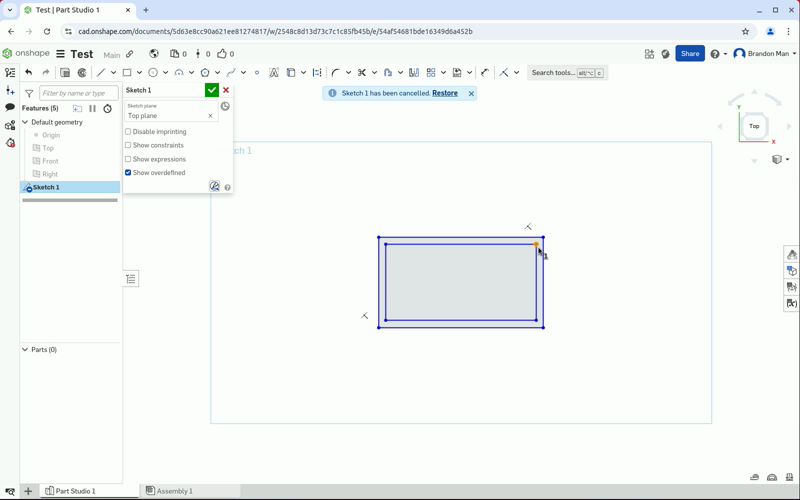
mouse_move(73, 352)
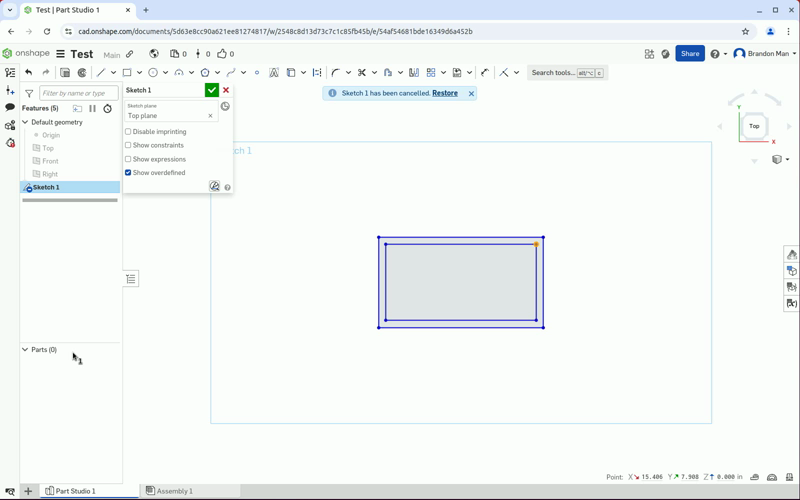
key(shift+y)
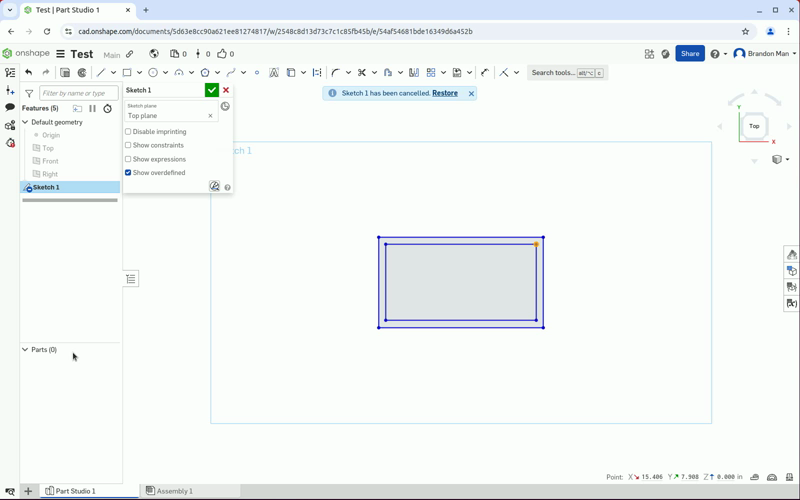
key(shift+e)
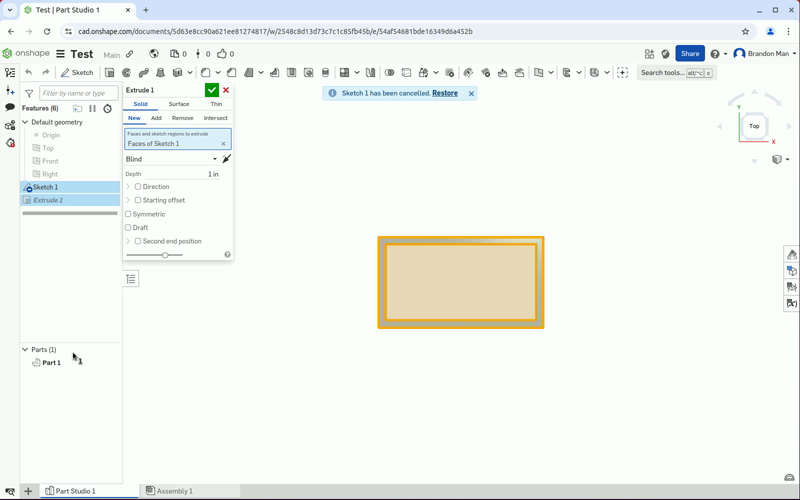
mouse_move(143, 106)
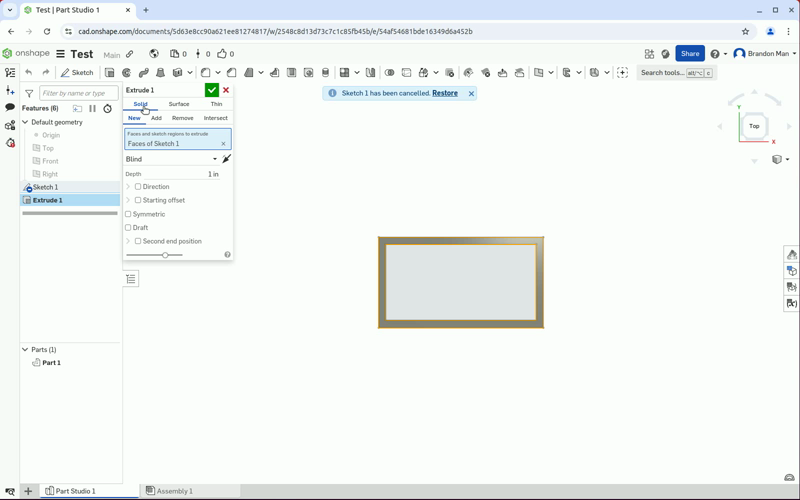
click(143, 106)
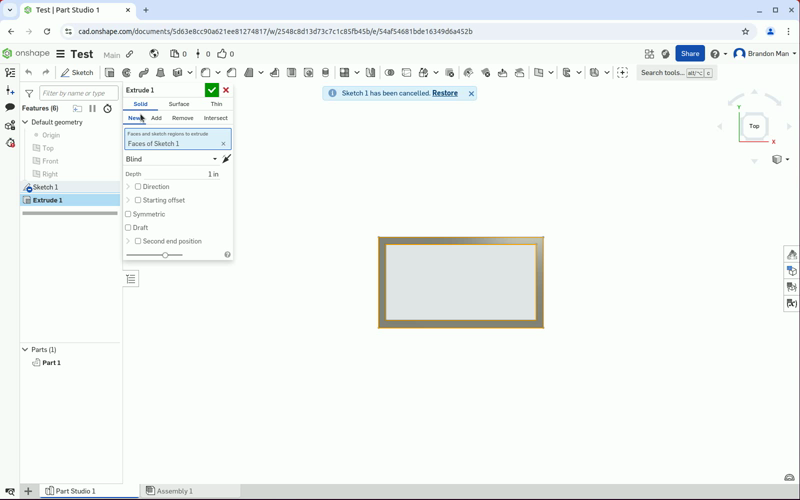
mouse_move(137, 120)
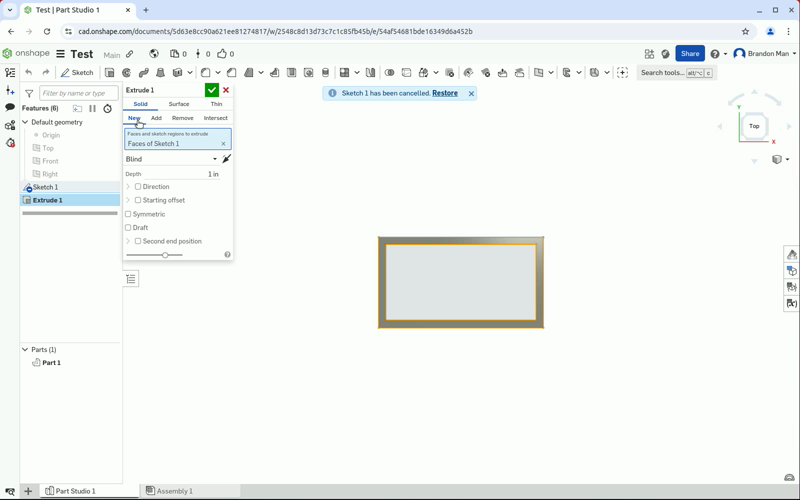
click(137, 120)
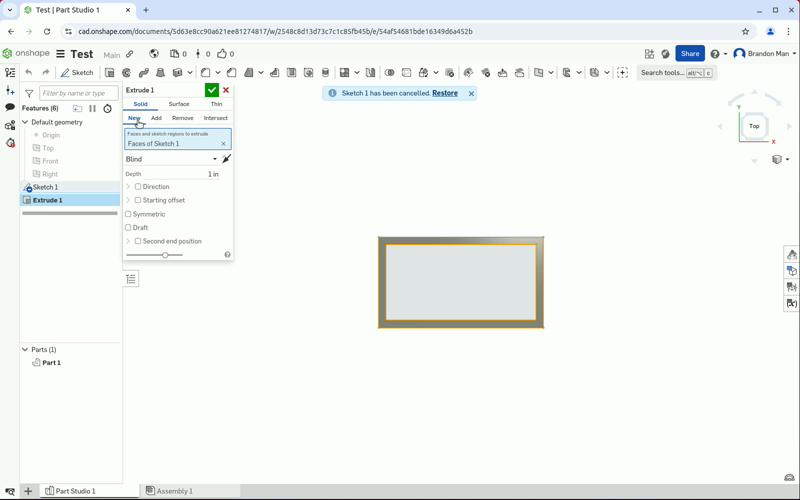
key(tab, 4)
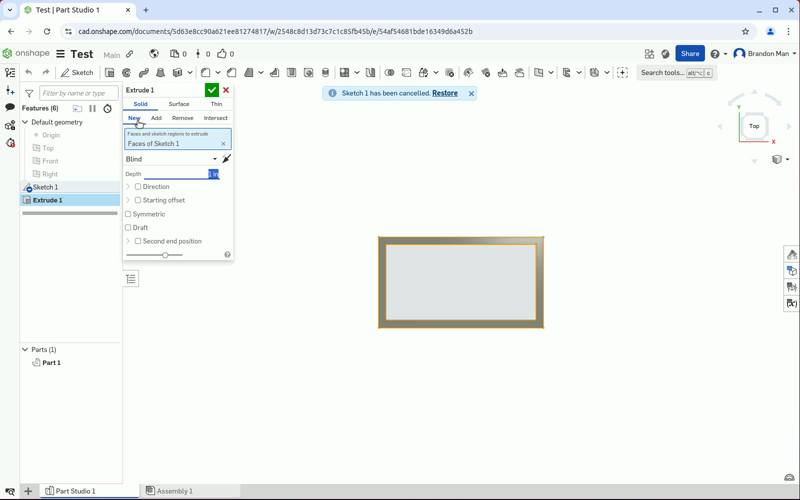
text(23.108)
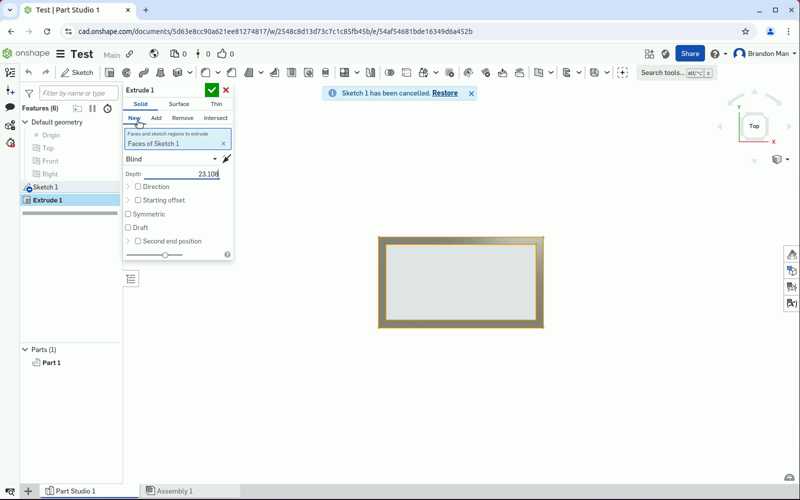
key(enter)
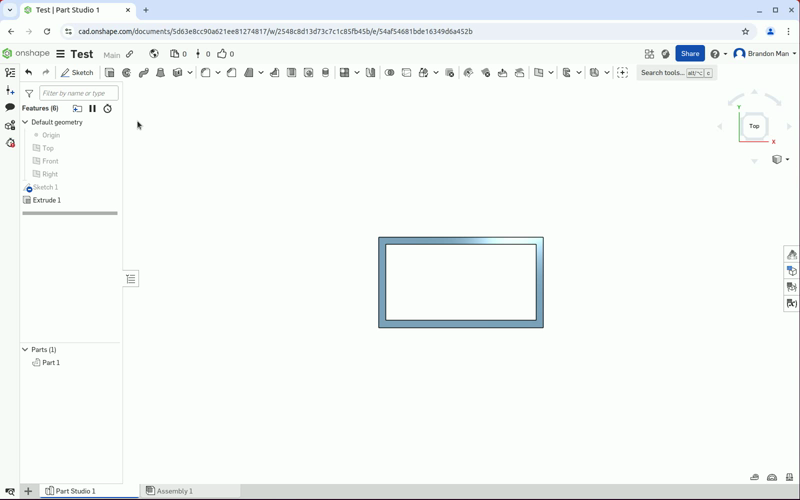
key(shift+h)
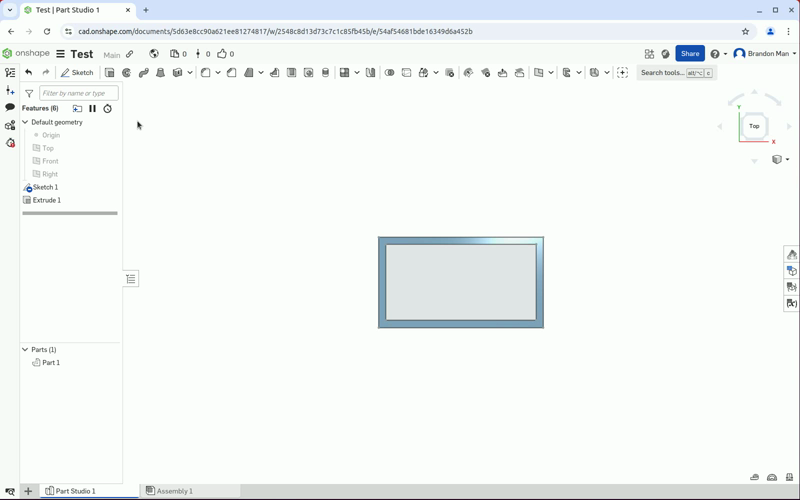
key(shift+h)
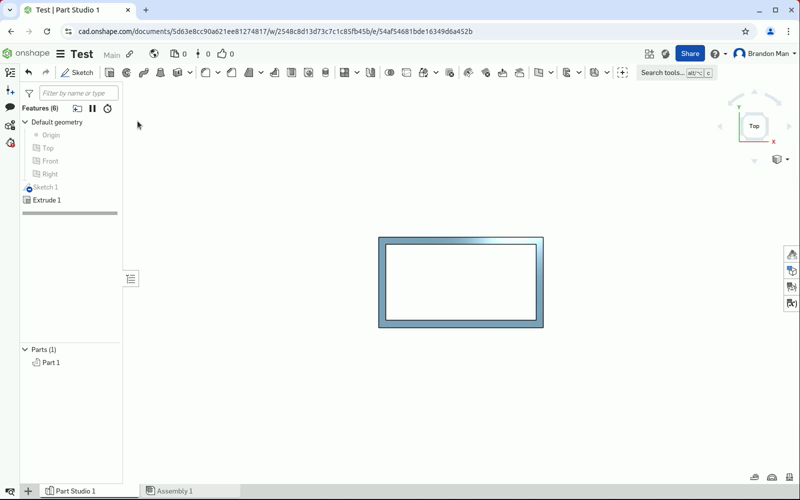
mouse_move(73, 189)
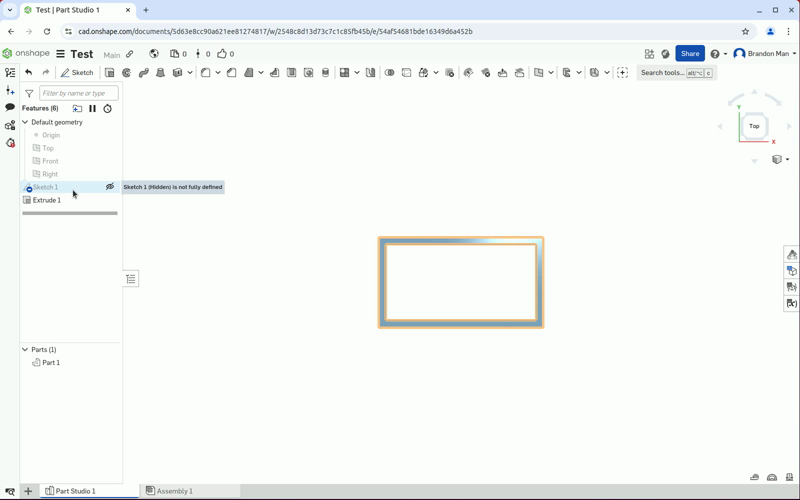
click(73, 189)
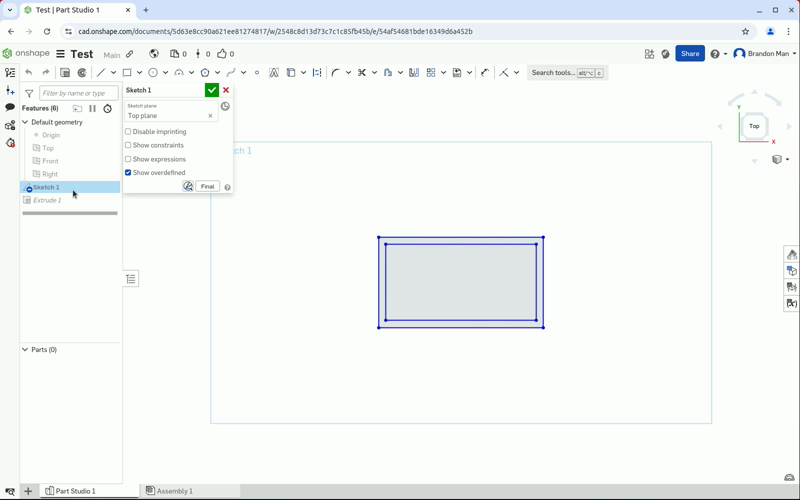
mouse_move(229, 92)
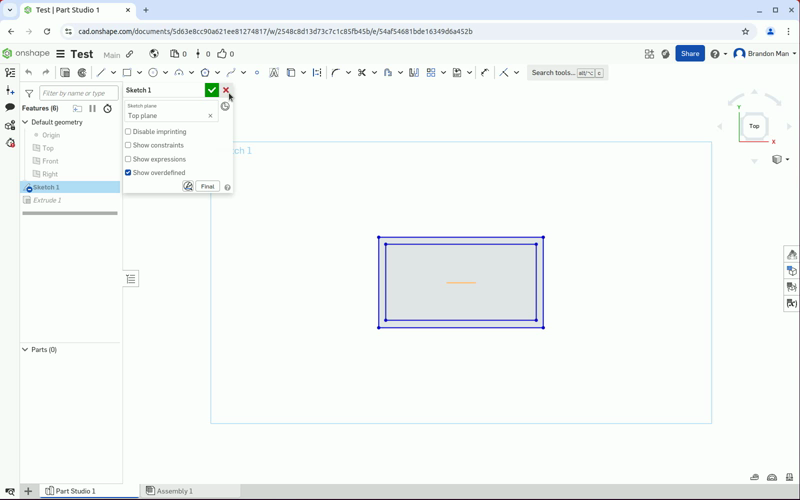
click(229, 92)
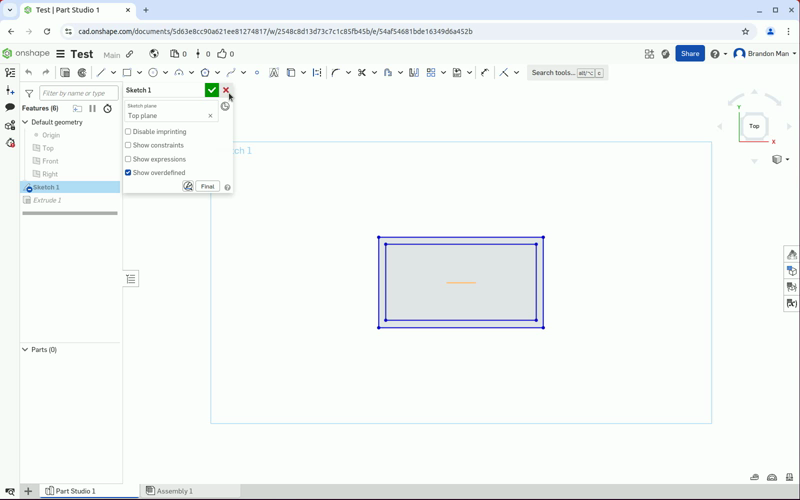
key(shift+s)
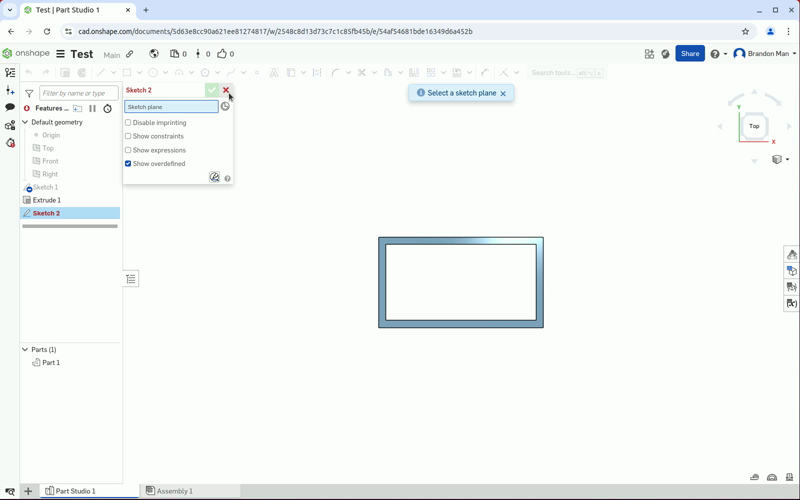
mouse_move(73, 150)
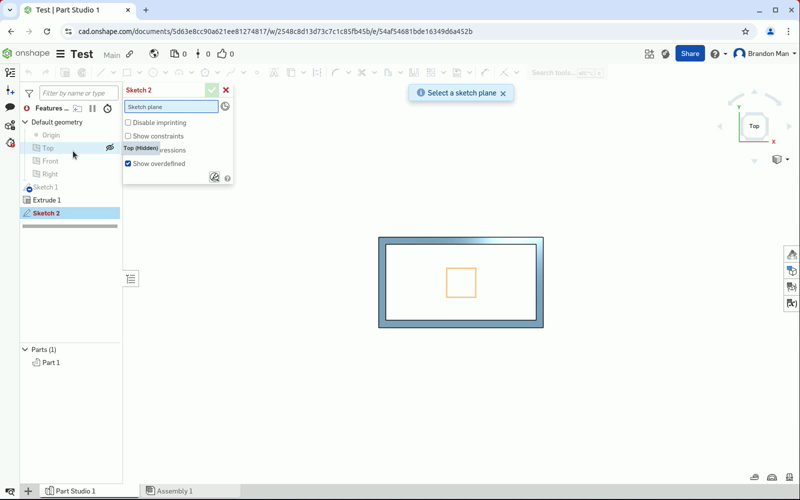
click(73, 150)
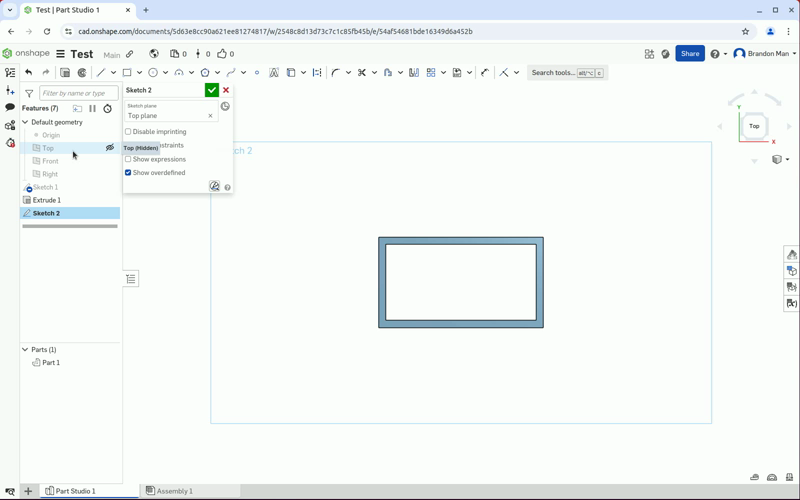
mouse_move(73, 352)
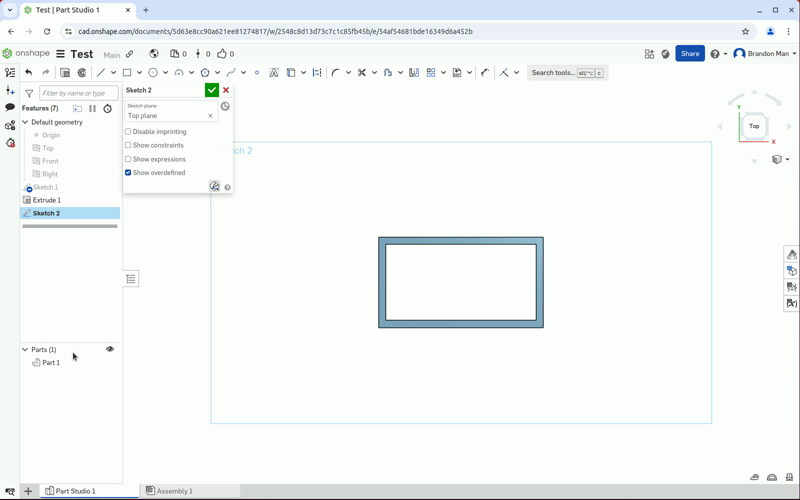
key(y)
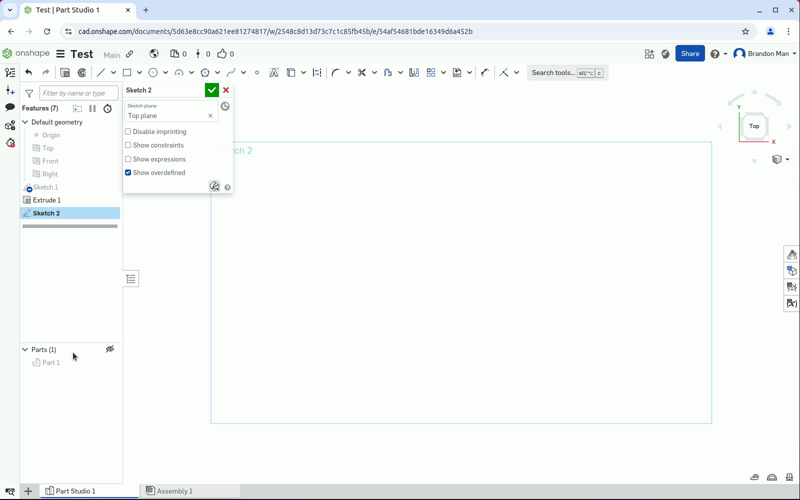
key(l)
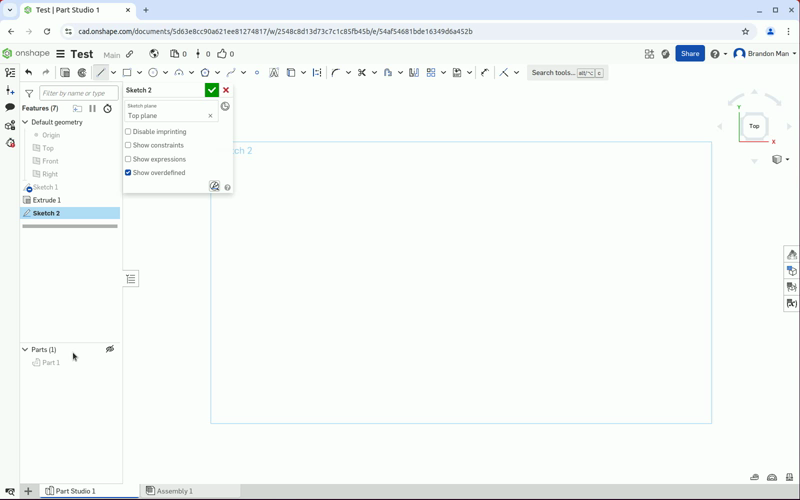
key_down(shift)
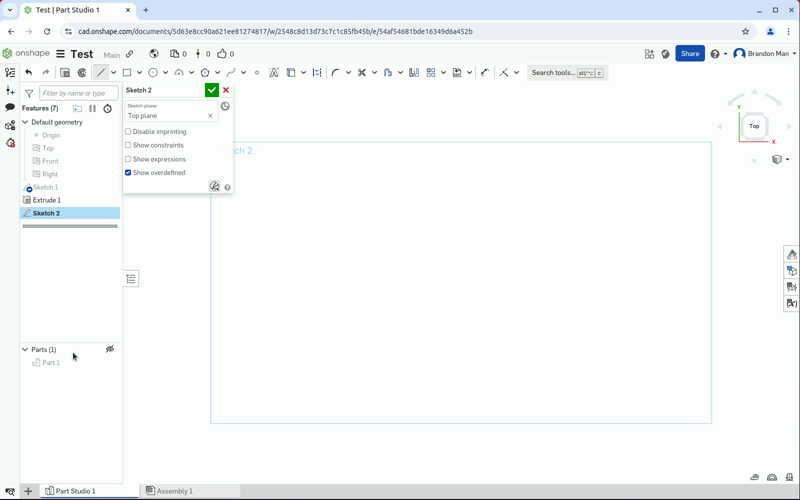
mouse_move(385, 320)
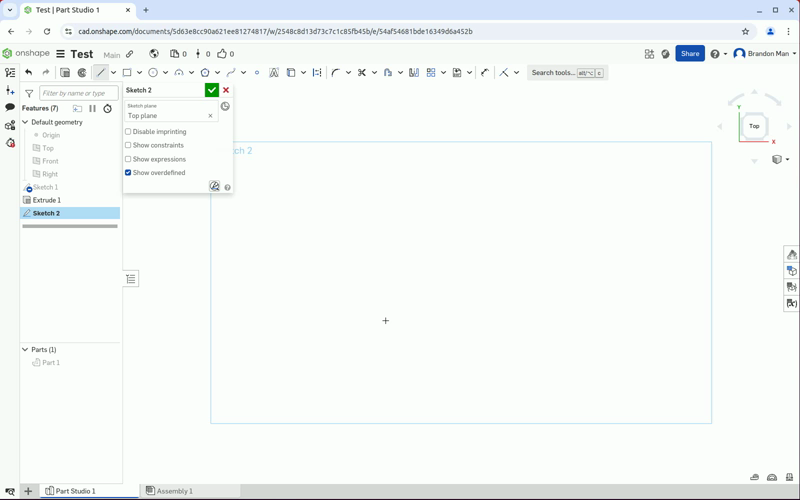
click(385, 320)
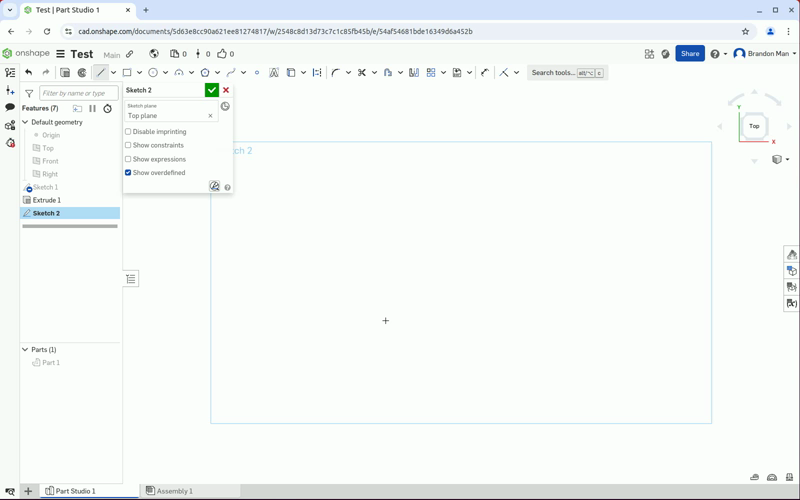
key_up(shift)
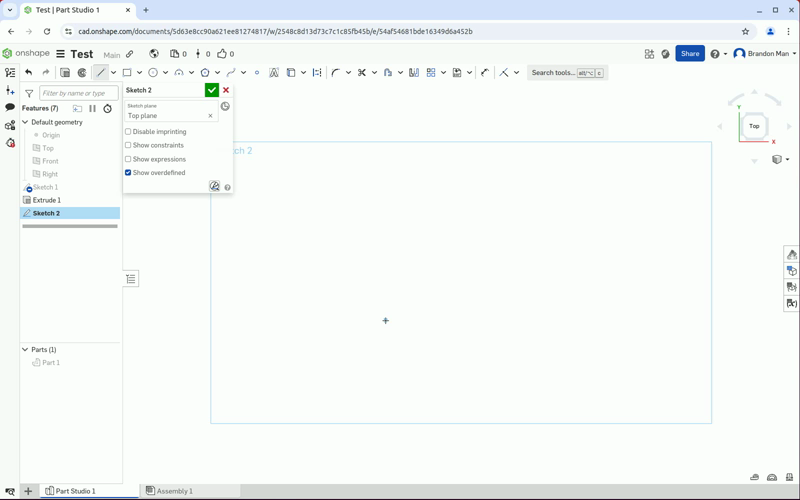
key_down(shift)
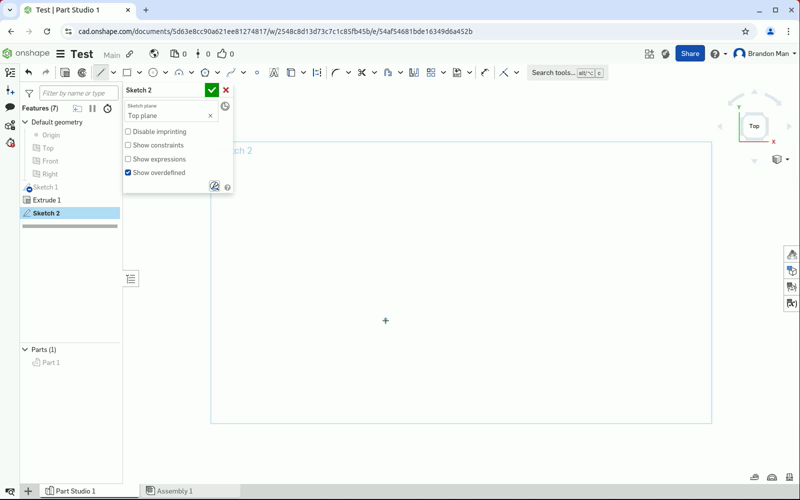
mouse_move(535, 320)
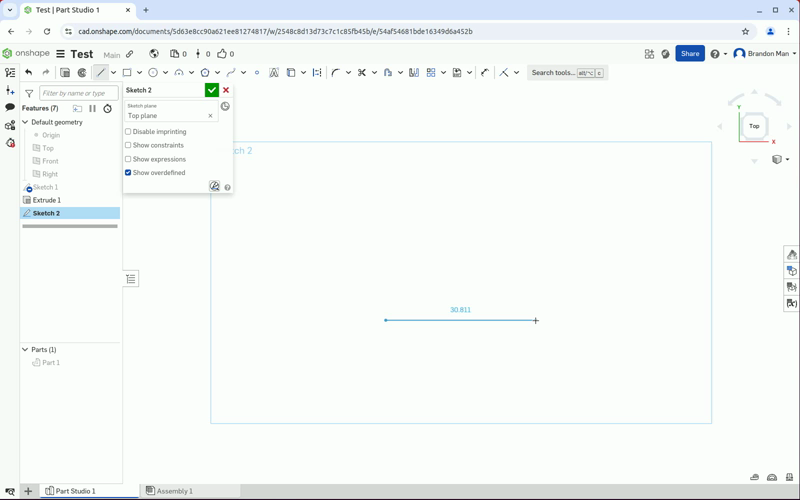
click(535, 320)
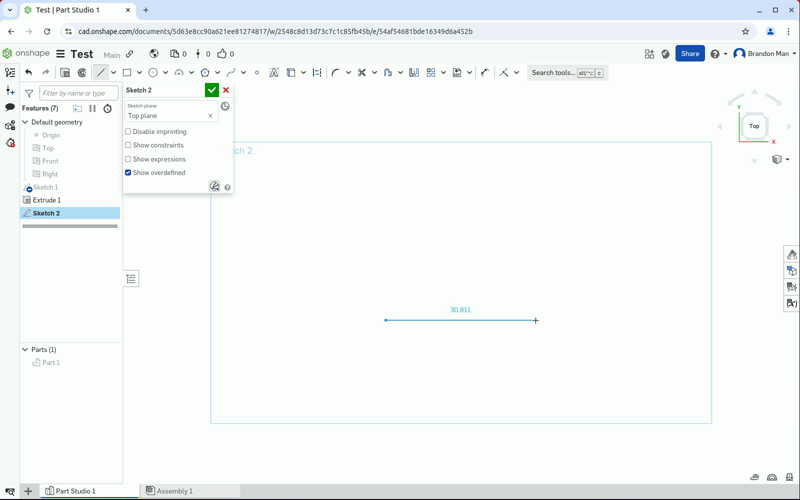
key_up(shift)
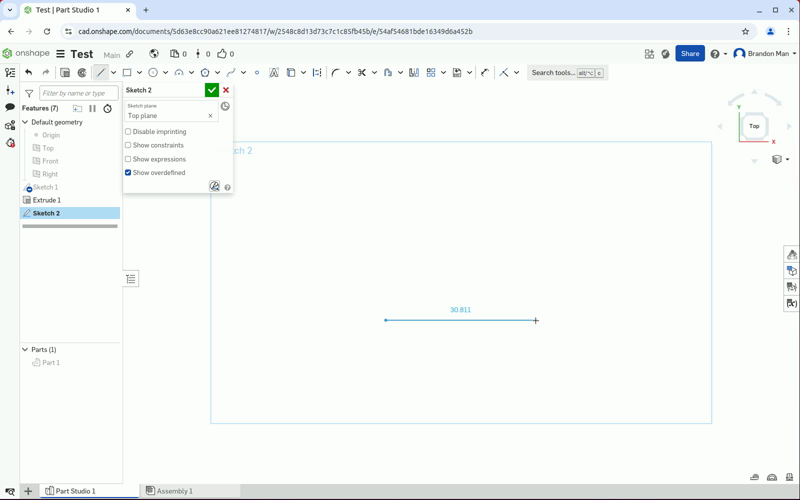
key_down(shift)
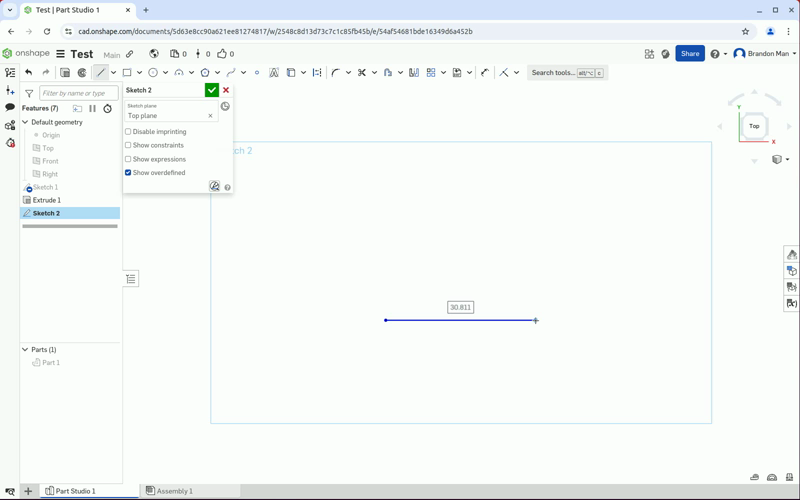
mouse_move(535, 244)
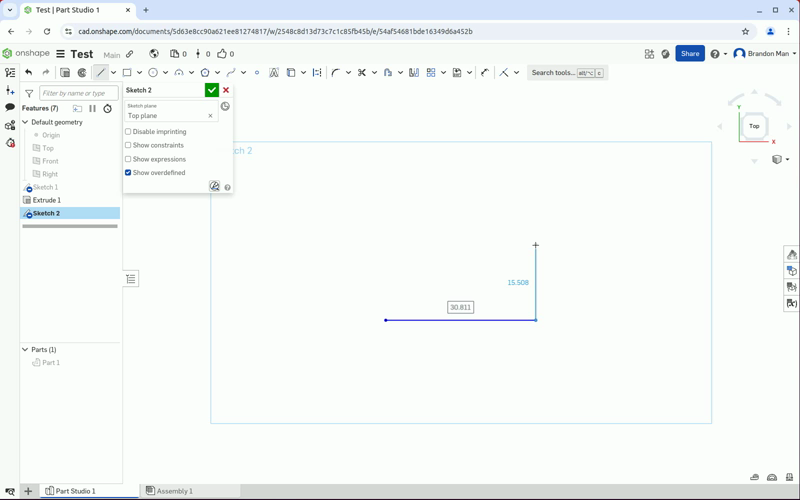
click(535, 244)
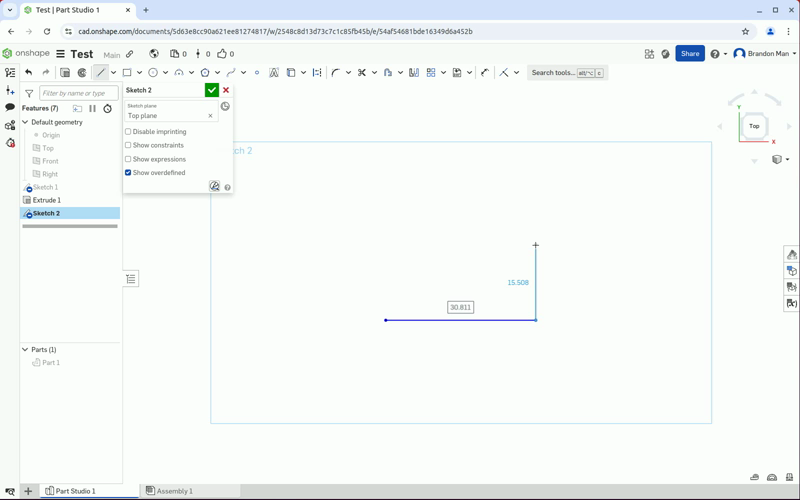
key_up(shift)
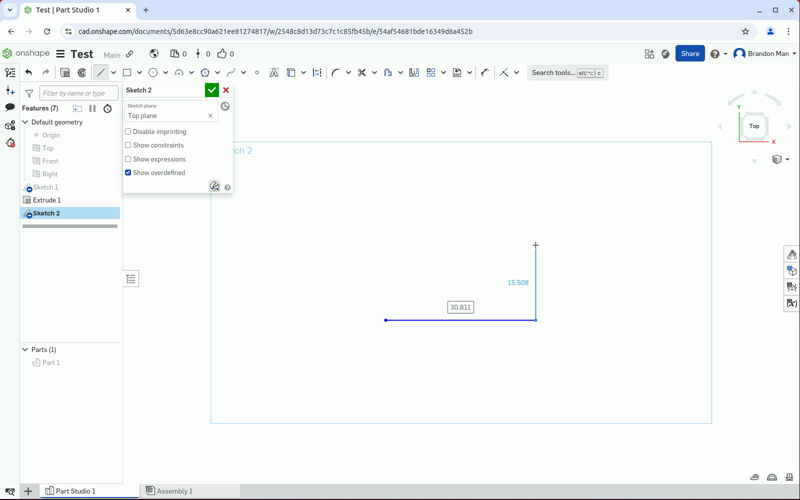
key_down(shift)
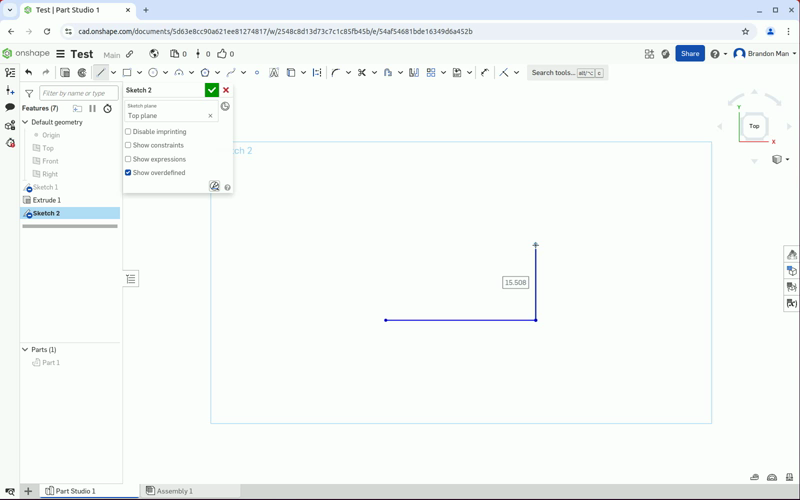
mouse_move(385, 244)
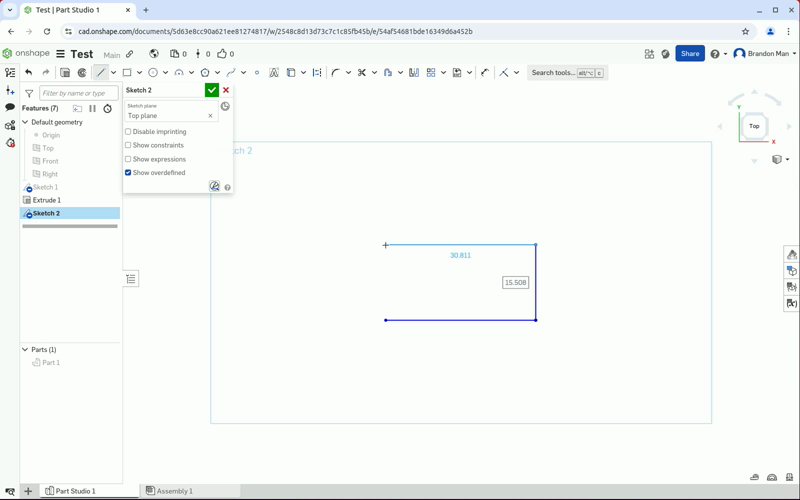
click(385, 244)
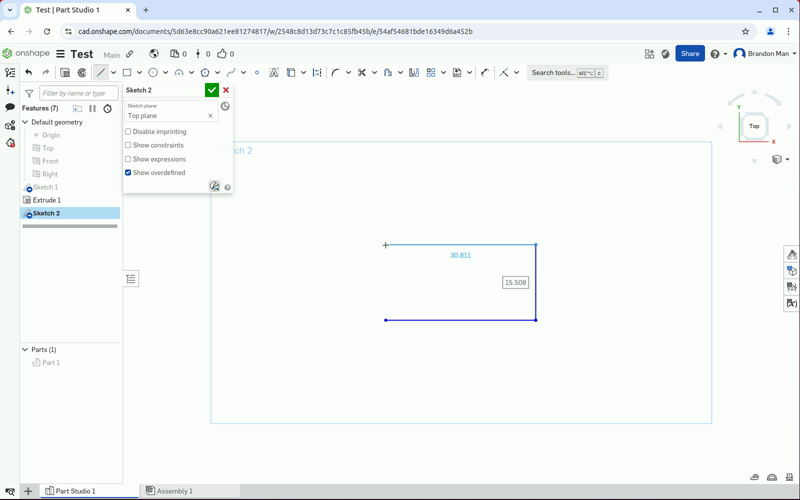
key_up(shift)
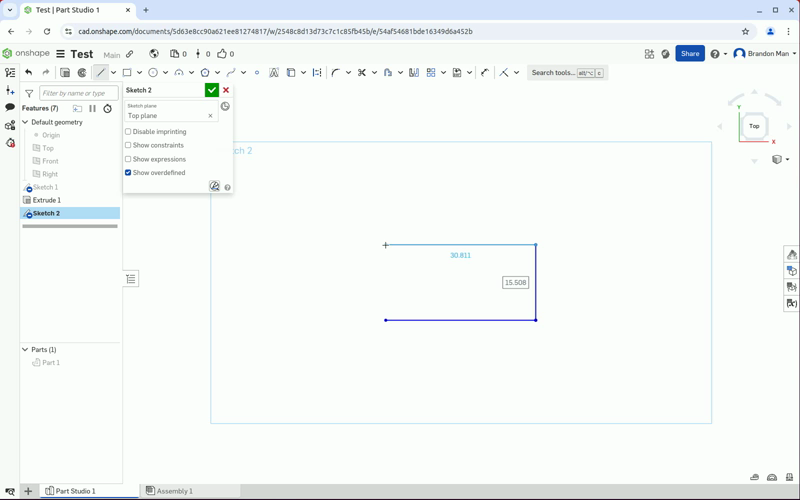
key_down(shift)
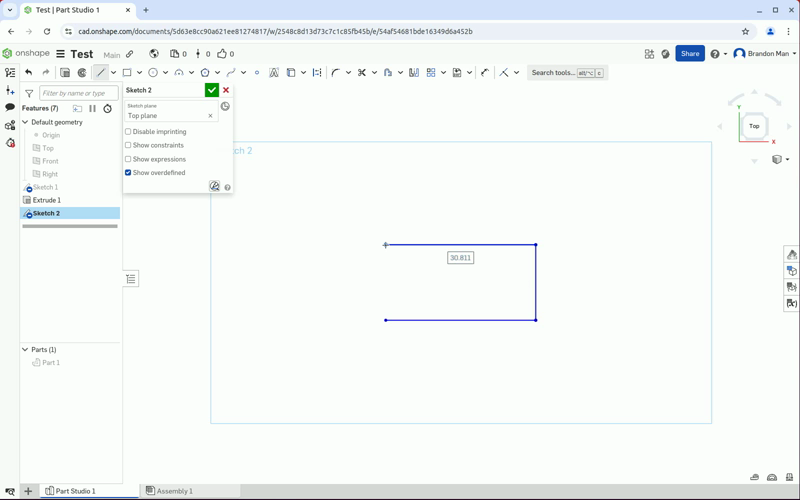
mouse_move(385, 320)
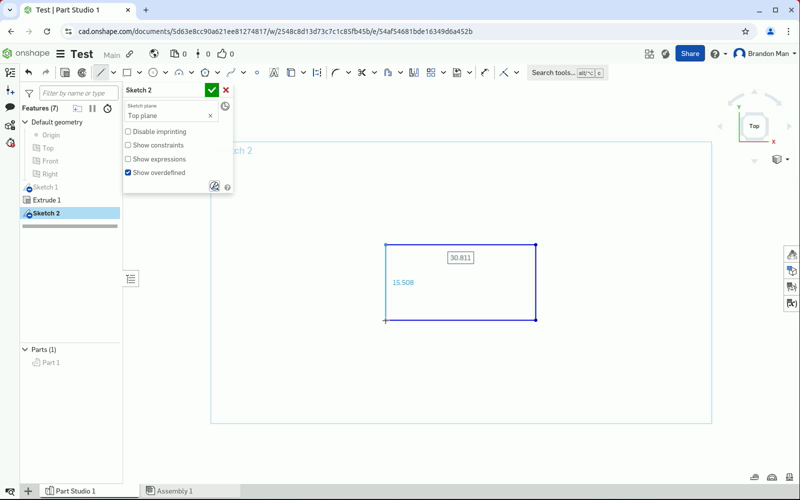
key_up(shift)
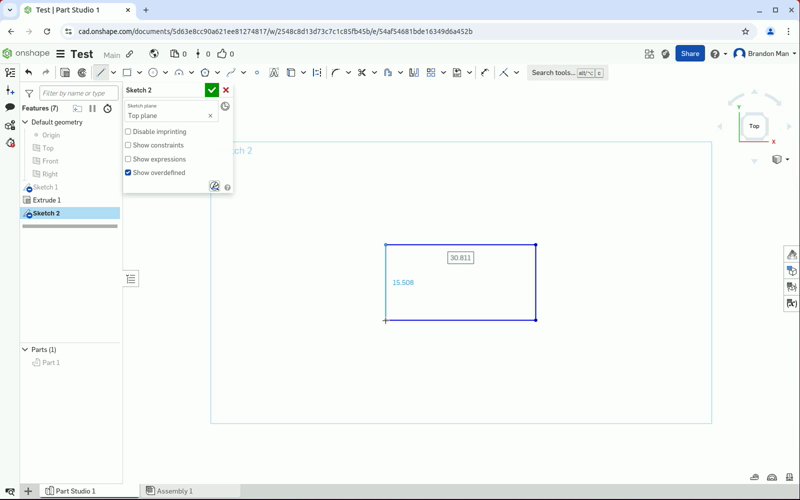
click(385, 320)
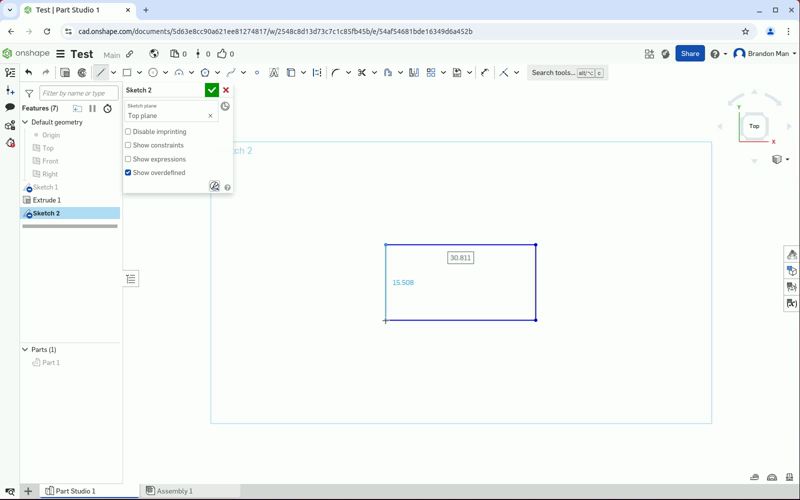
key(esc)
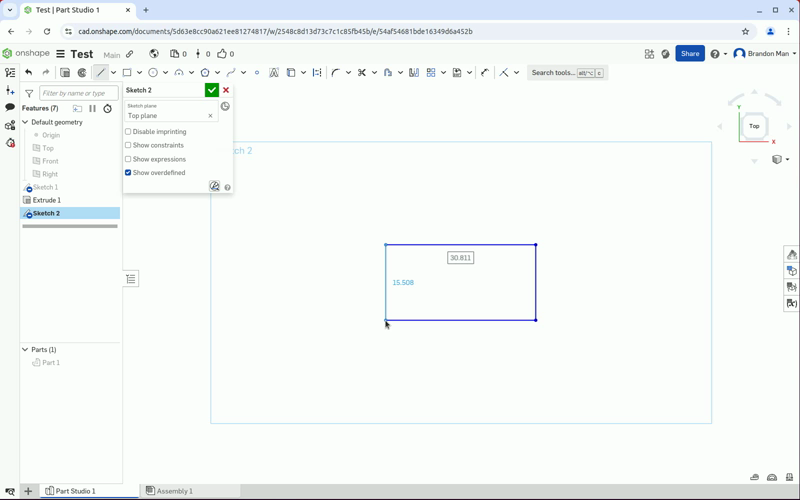
mouse_move(472, 285)
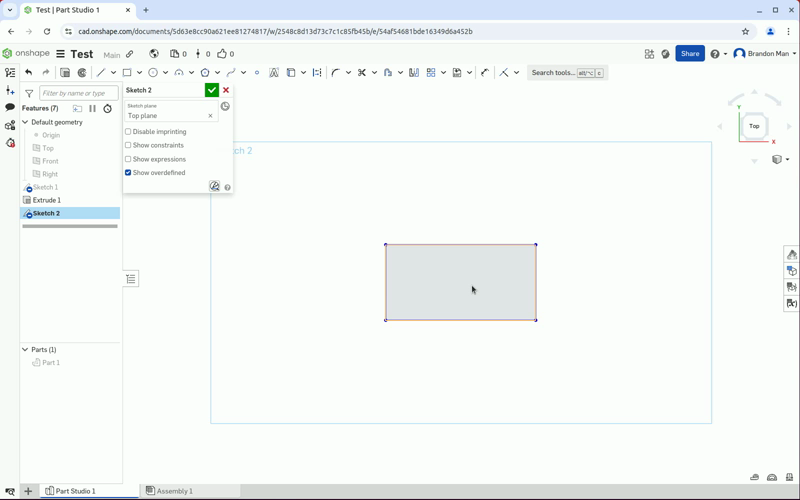
click(472, 285)
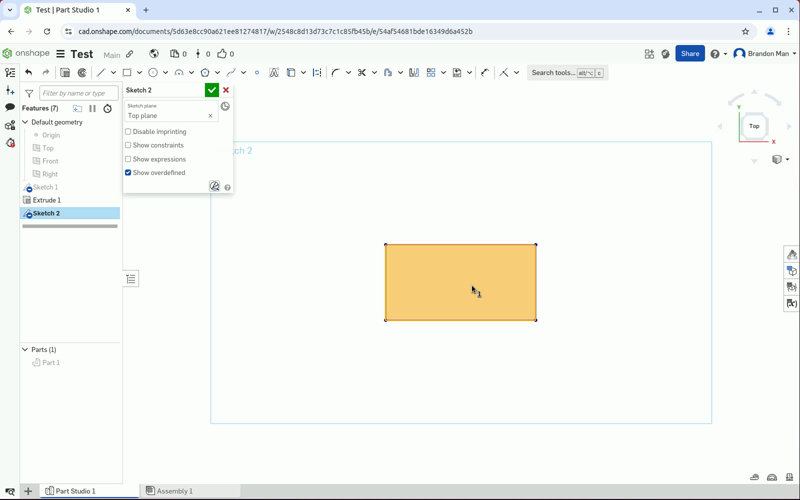
mouse_move(73, 352)
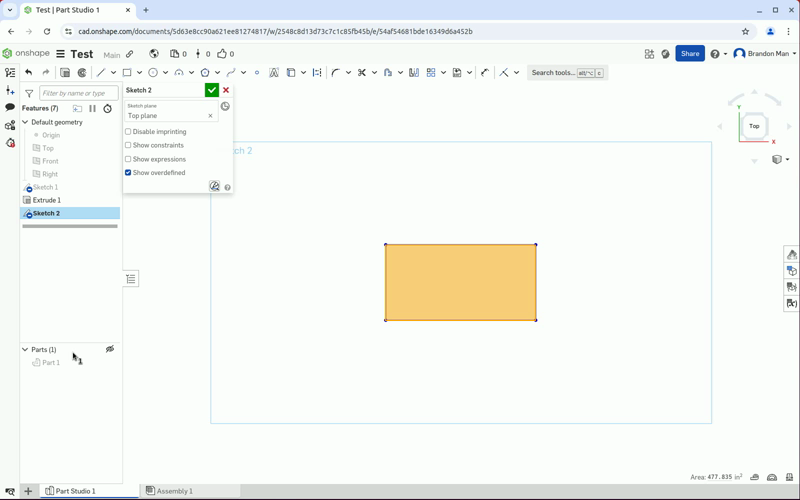
key(shift+y)
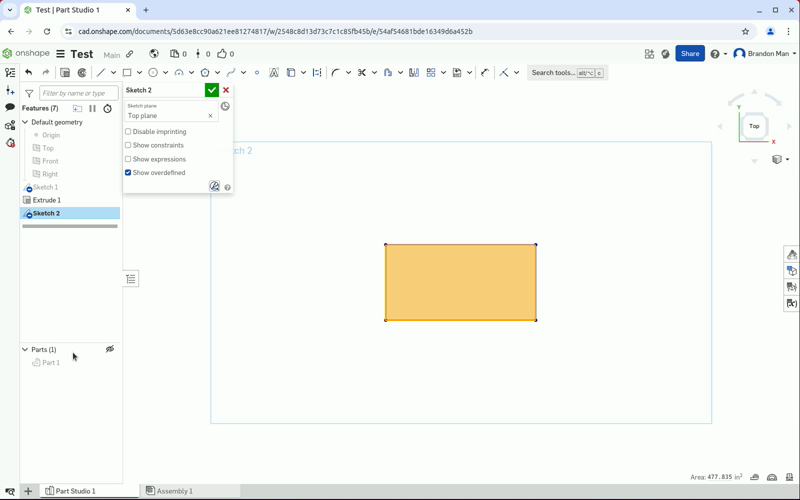
key(shift+e)
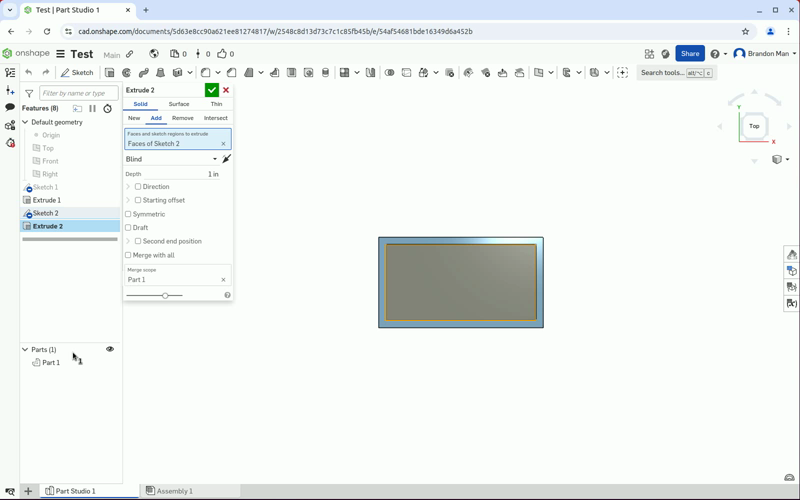
mouse_move(143, 106)
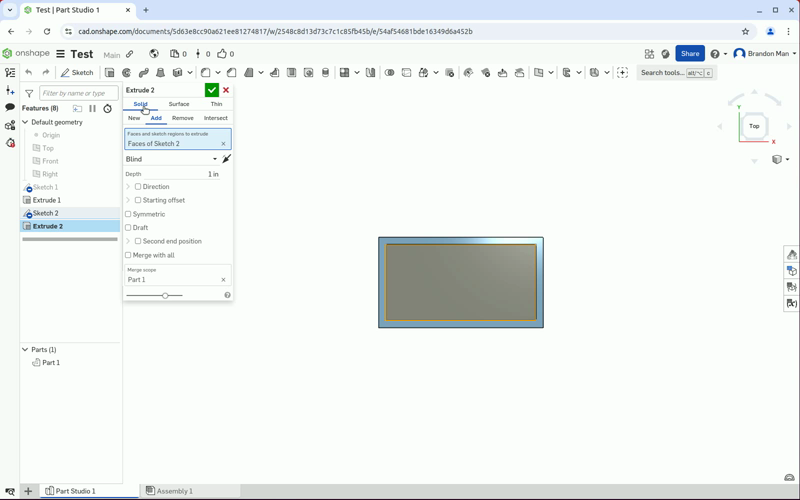
click(143, 106)
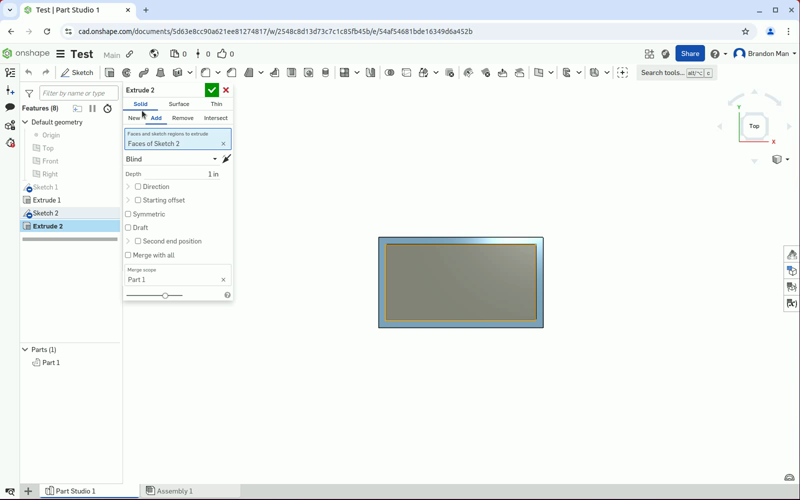
mouse_move(137, 120)
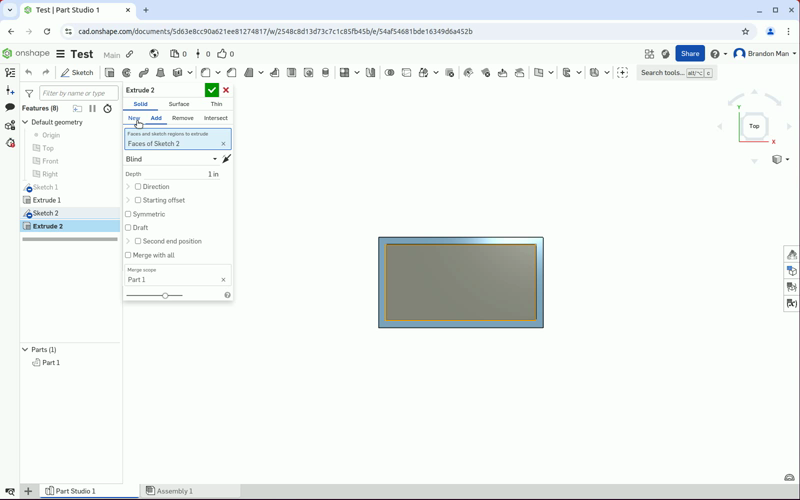
click(137, 120)
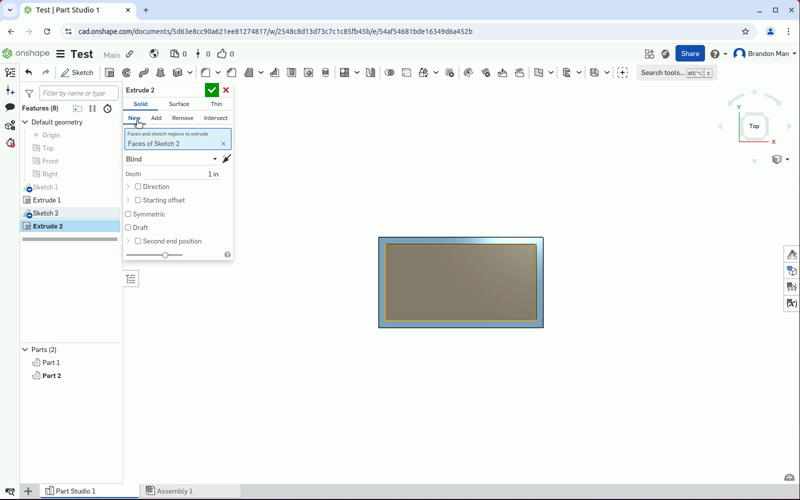
key(tab, 4)
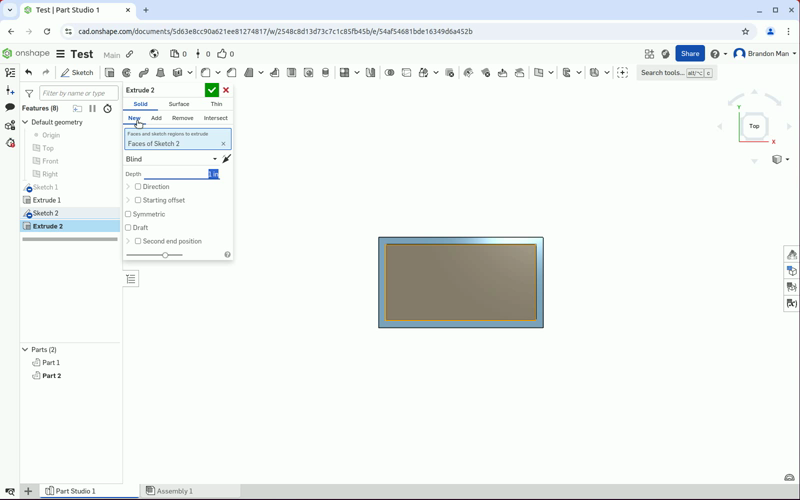
text(1.444)
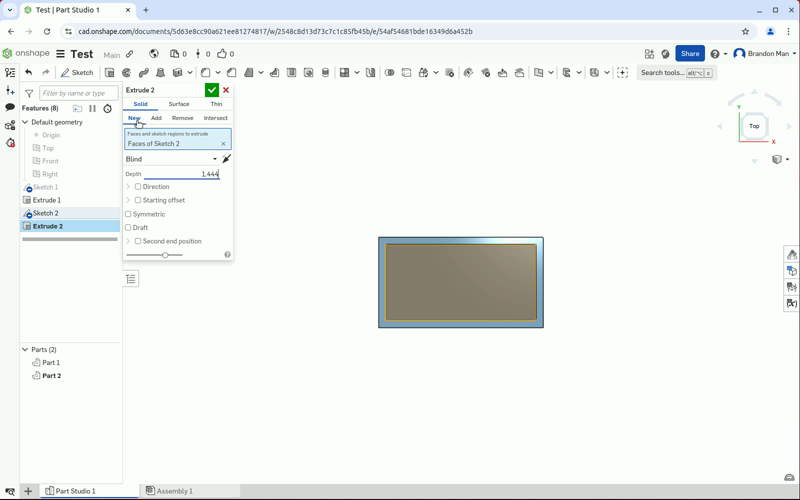
key(enter)
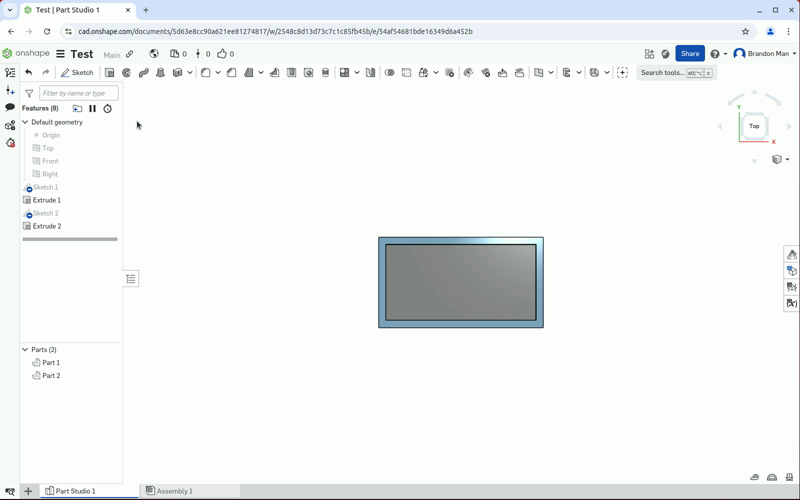
key(shift+h)
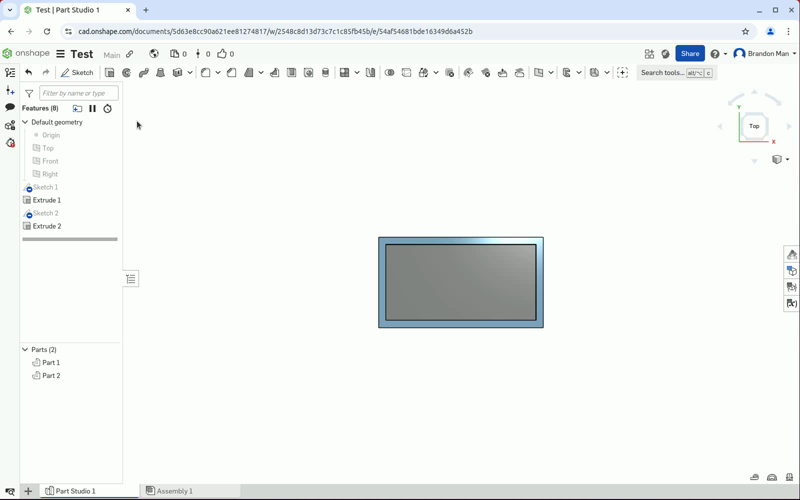
key(shift+h)
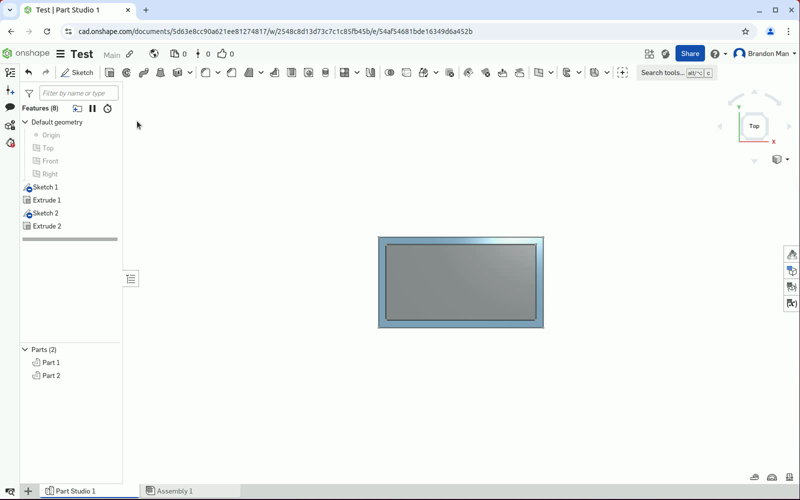
key(shift+7)
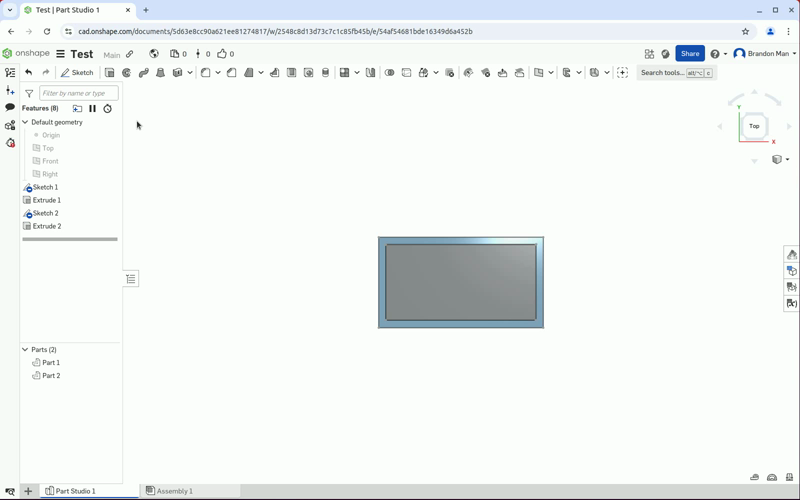
key(up, 3)
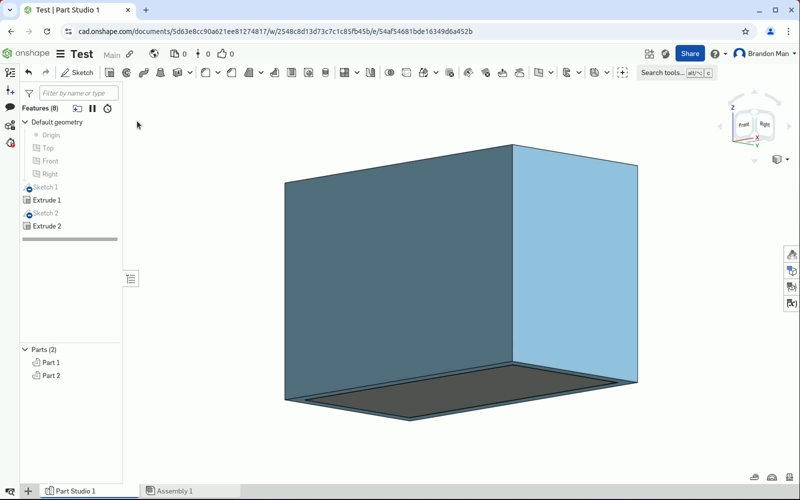
key(left, 3)
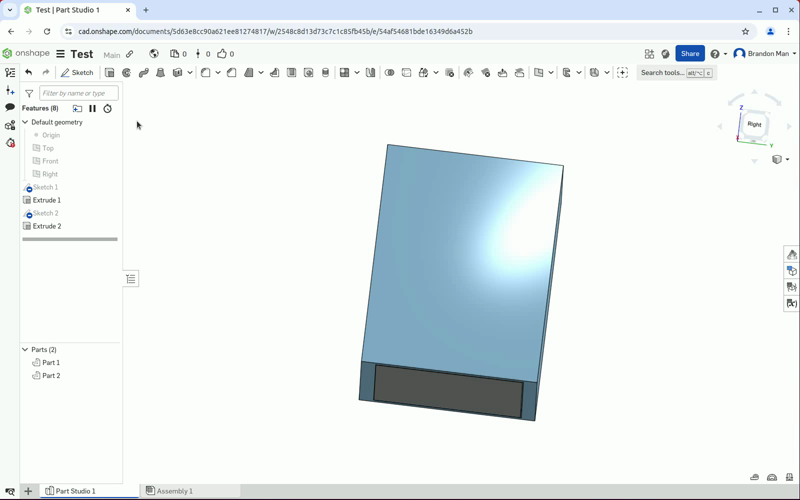
key(right, 3)
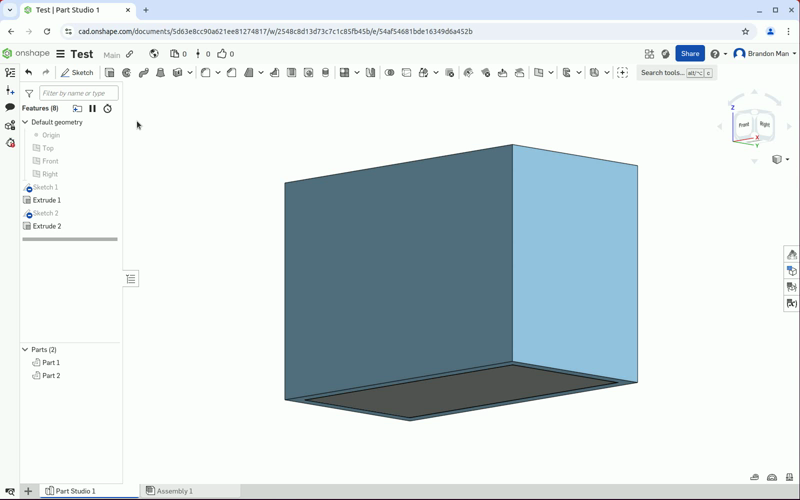
key(down, 3)
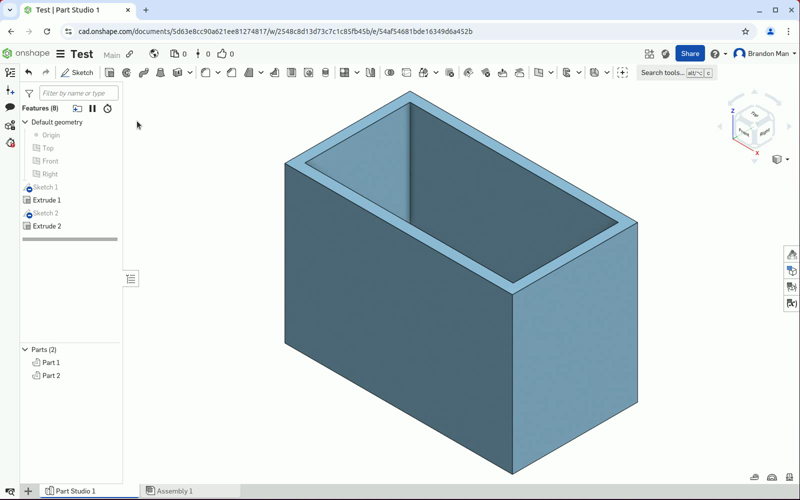
mouse_move(73, 189)
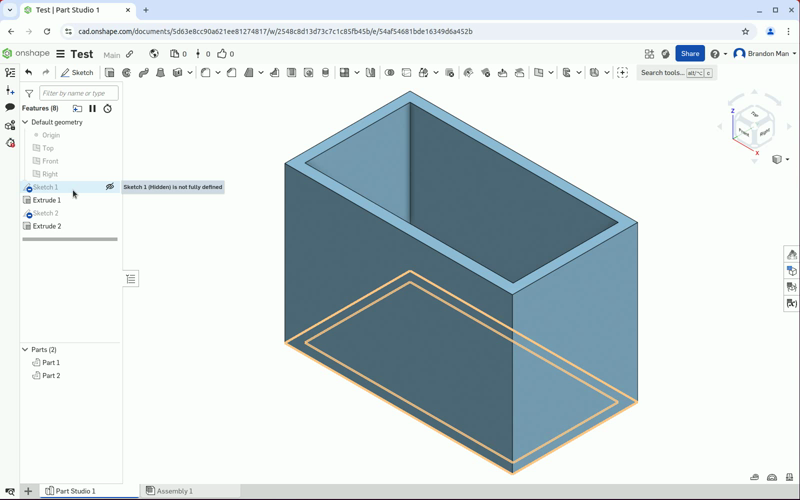
click(73, 189)